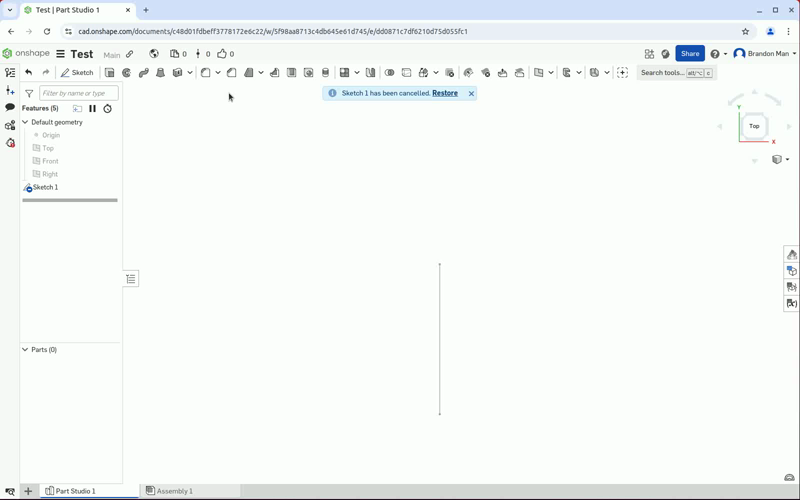
key(shift+h)
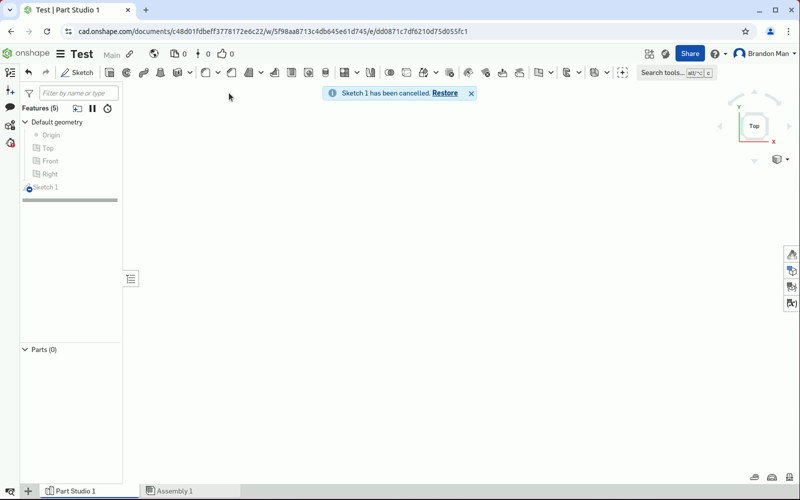
mouse_move(73, 352)
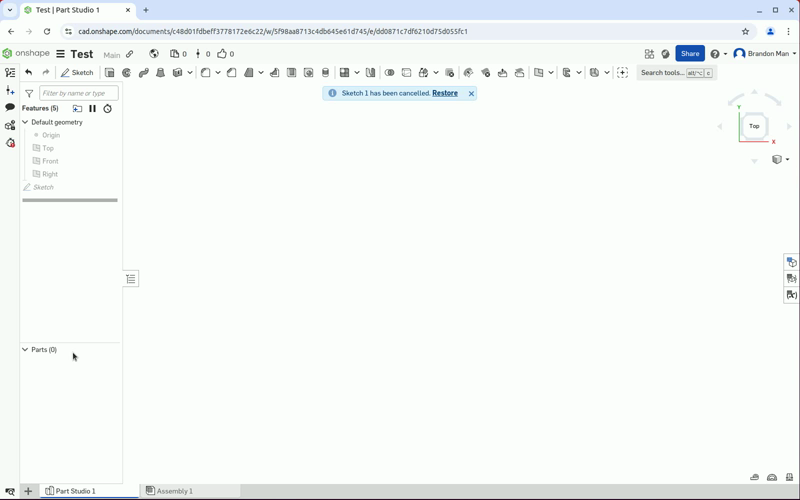
key(y)
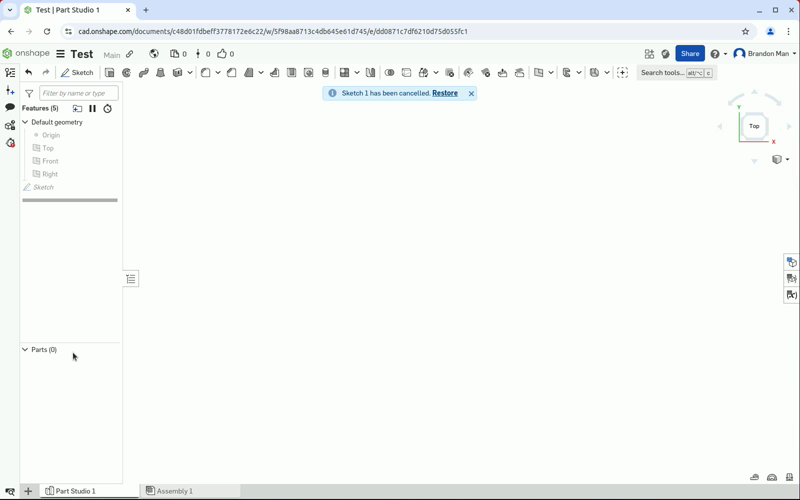
key(shift+p)
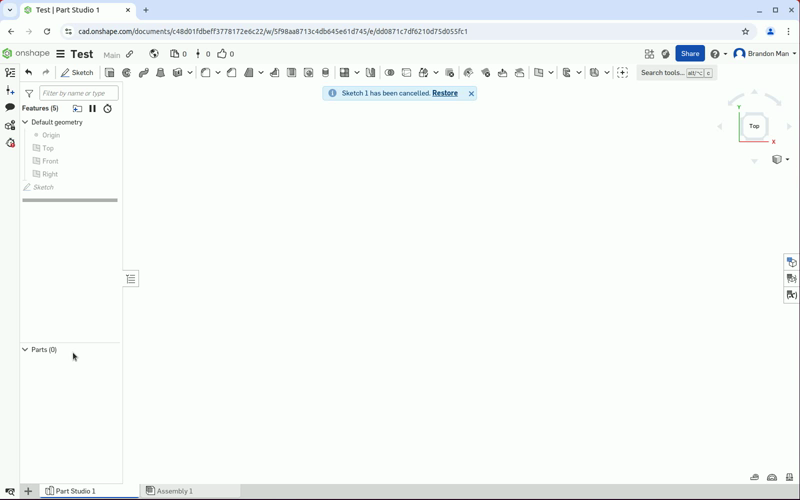
key(space)
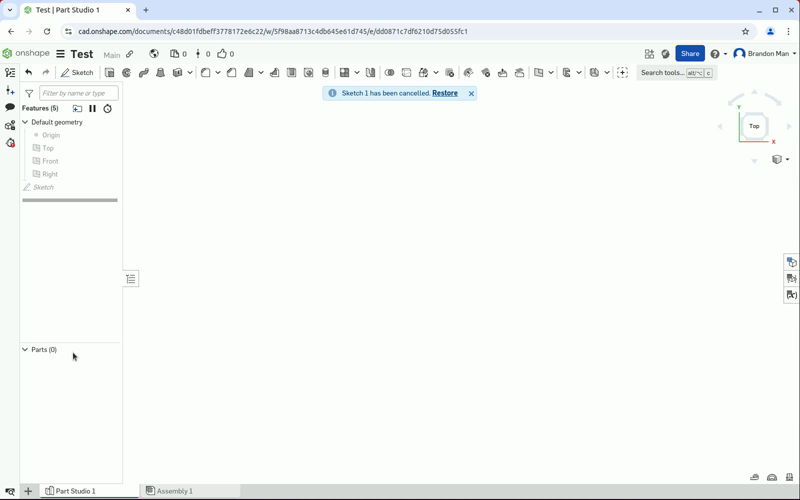
key_down(shift)
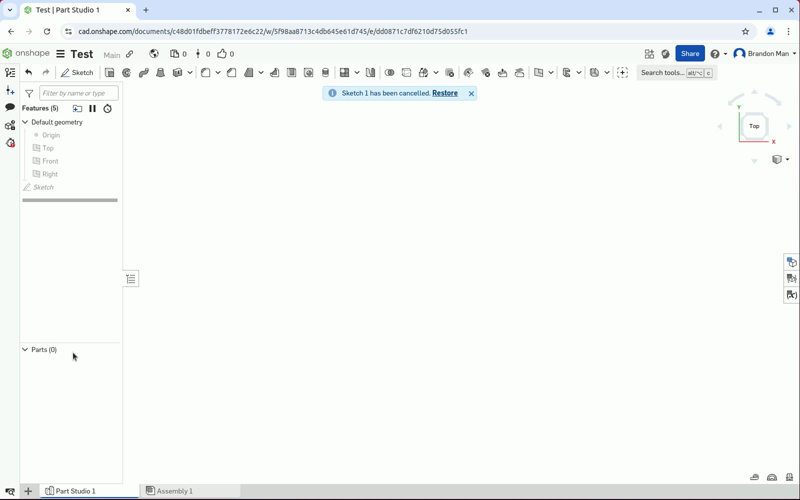
key(up)
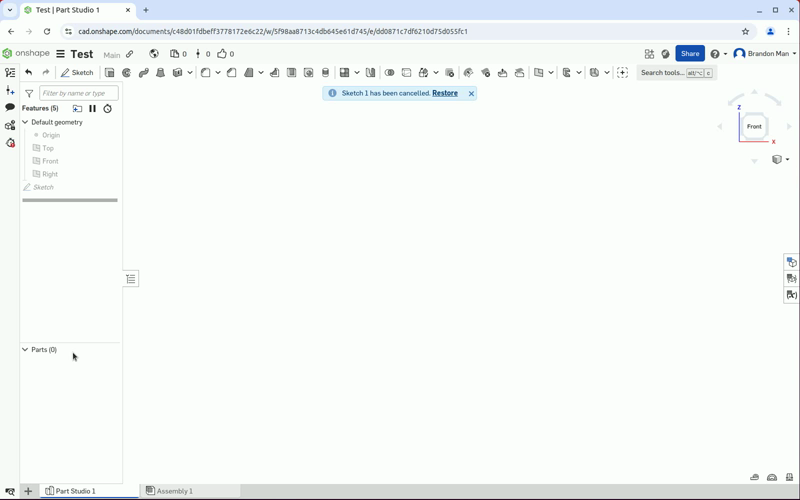
key_up(shift)
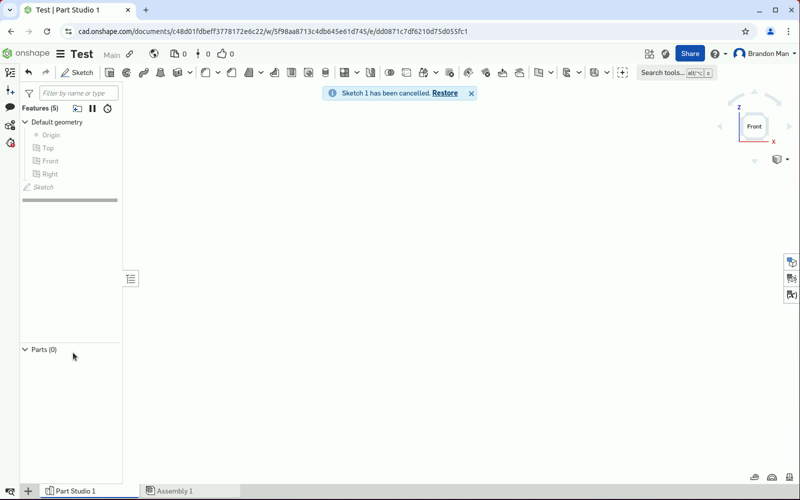
key(space)
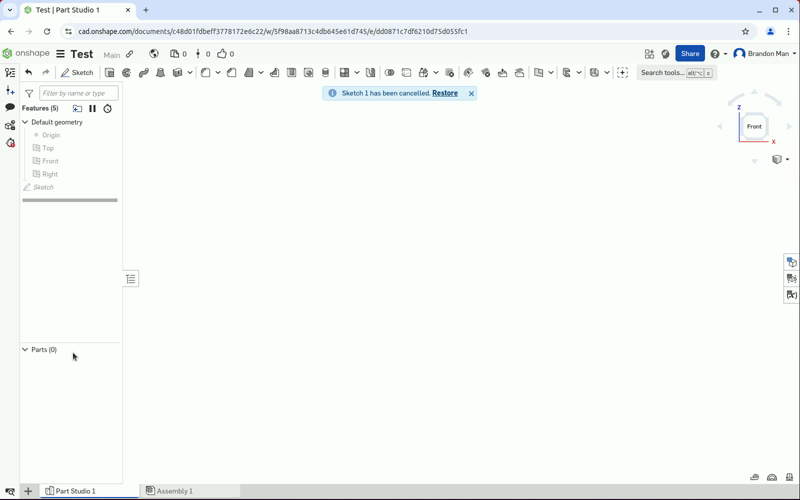
key_down(shift)
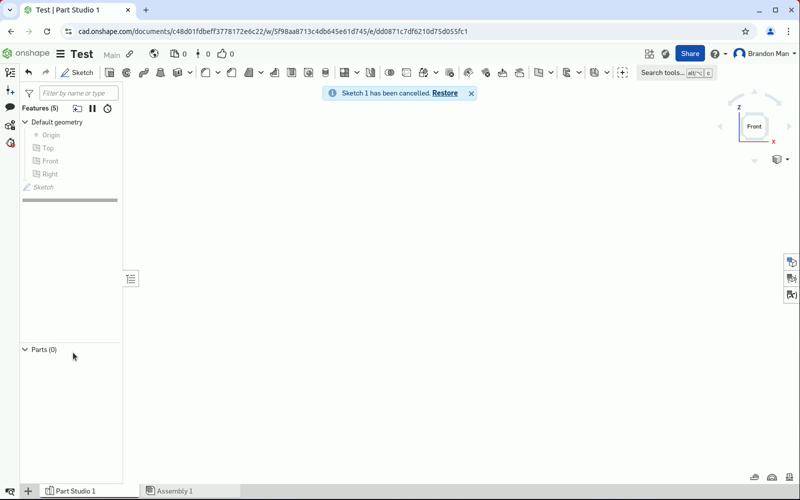
key(left)
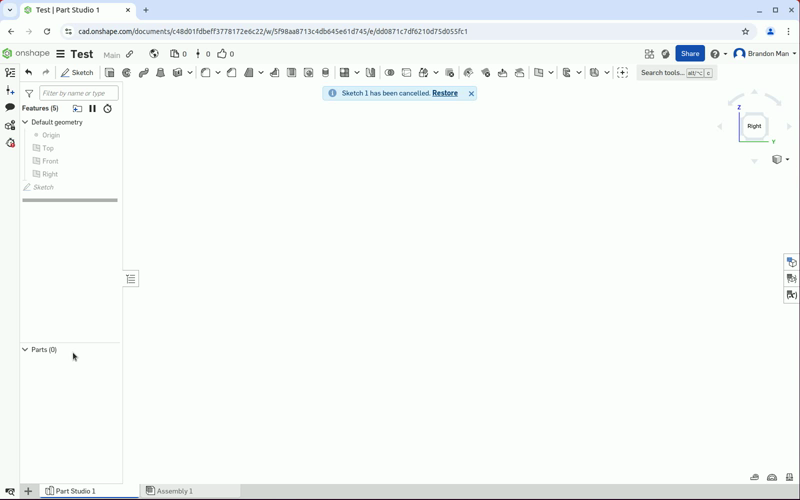
key_up(shift)
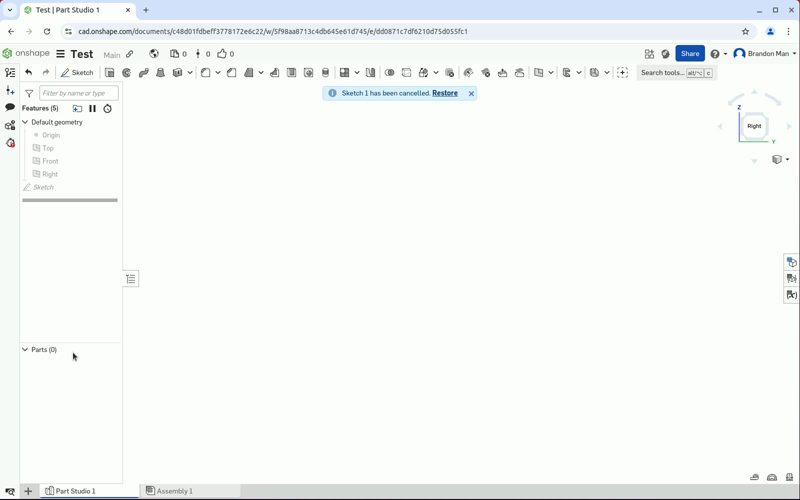
mouse_move(73, 352)
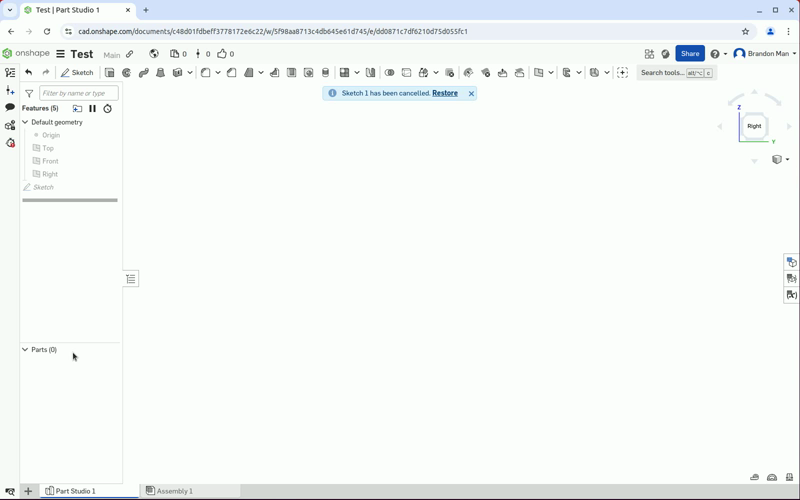
key(shift+y)
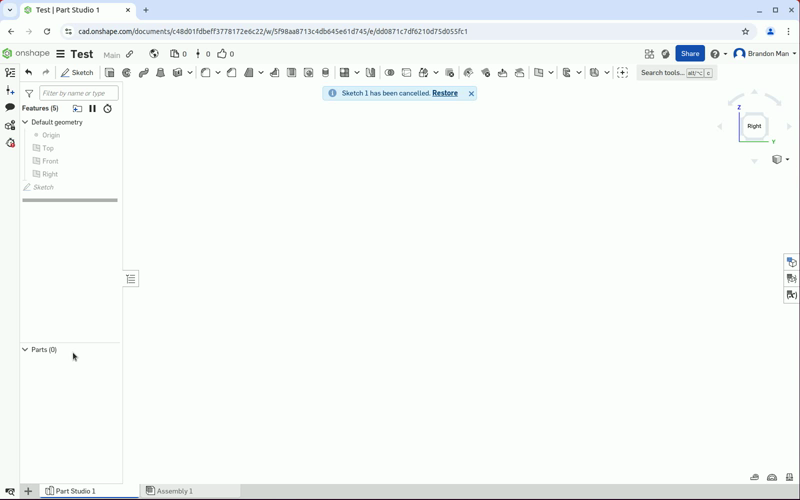
key(shift+s)
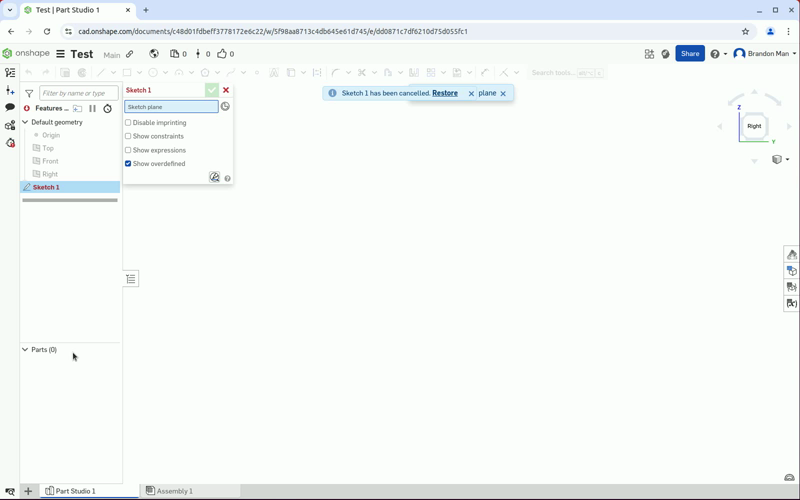
mouse_move(73, 176)
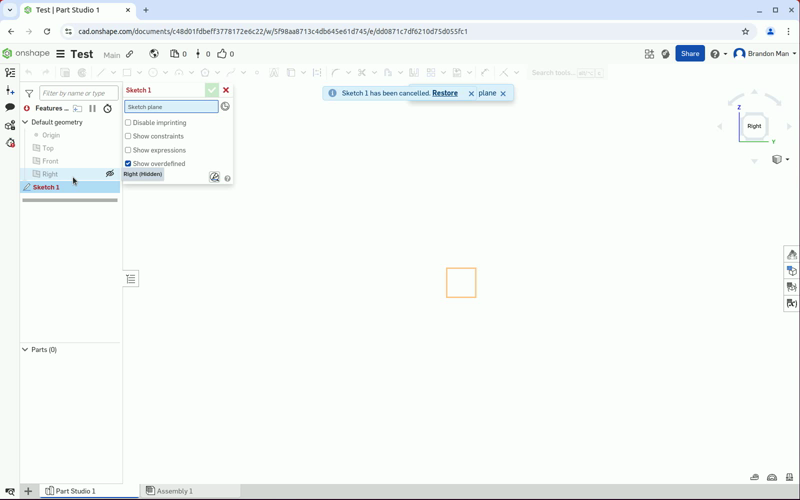
click(73, 176)
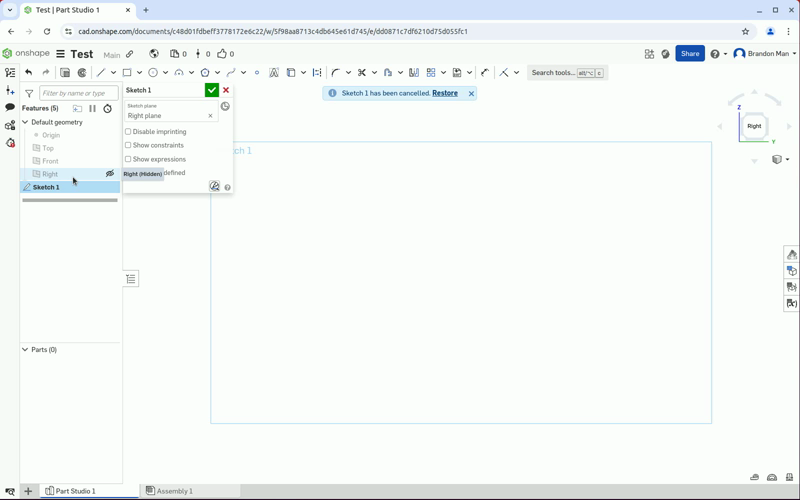
mouse_move(73, 352)
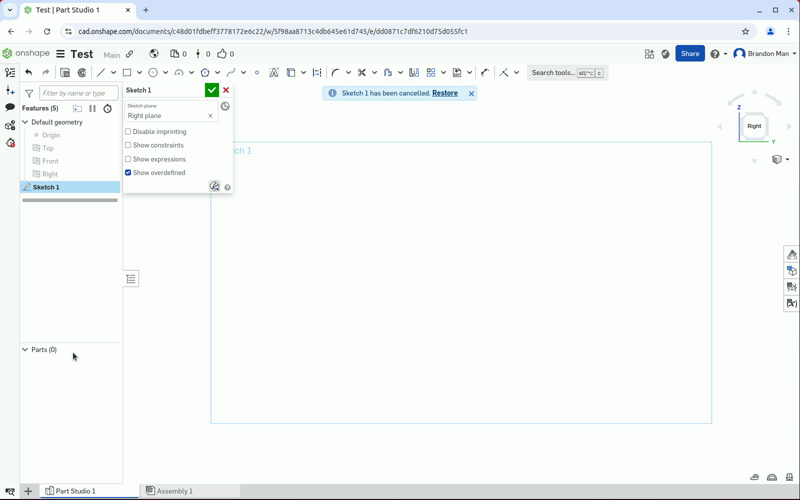
key(y)
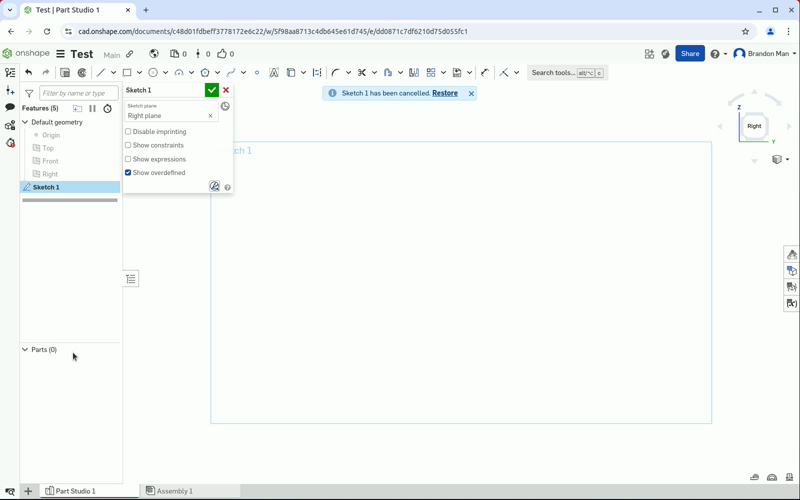
key(l)
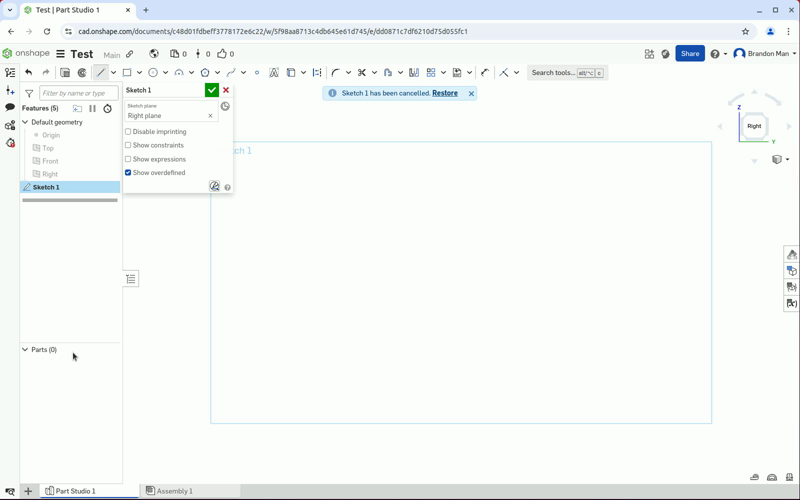
key_down(shift)
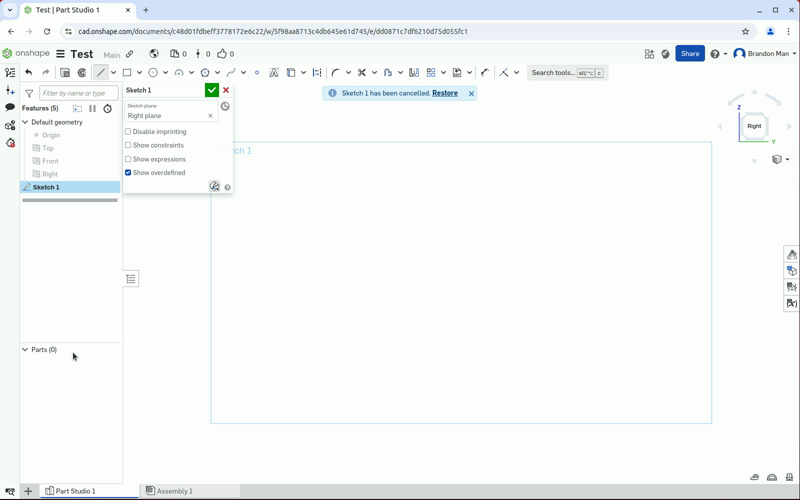
mouse_move(370, 239)
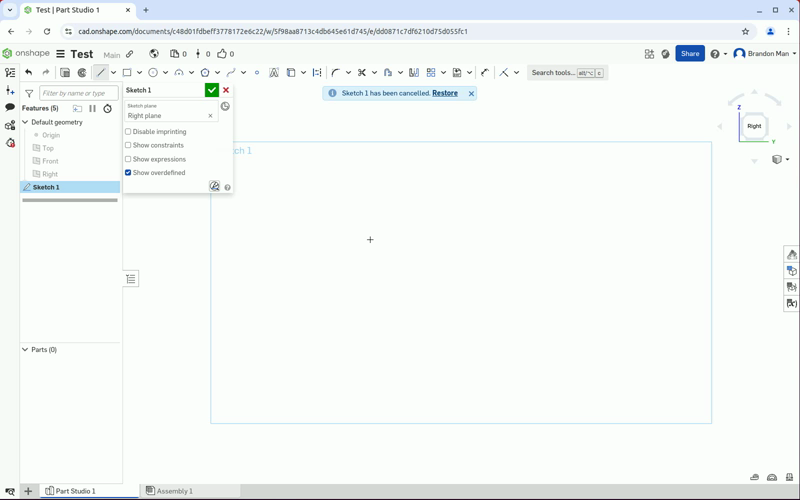
click(370, 239)
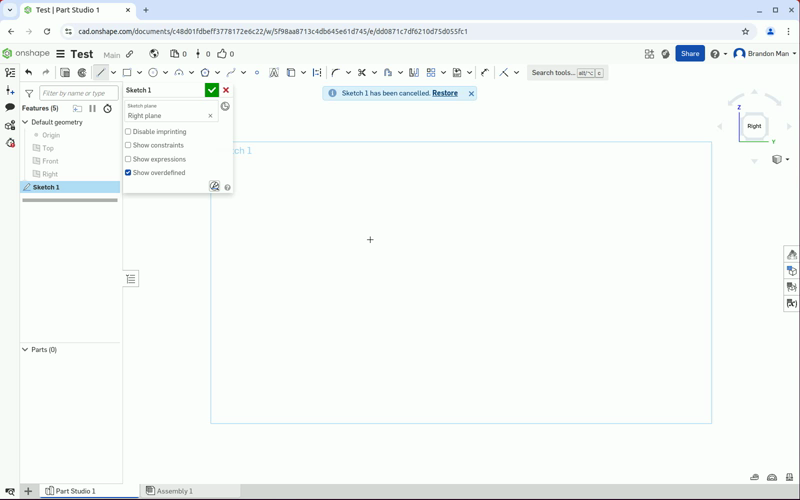
key_up(shift)
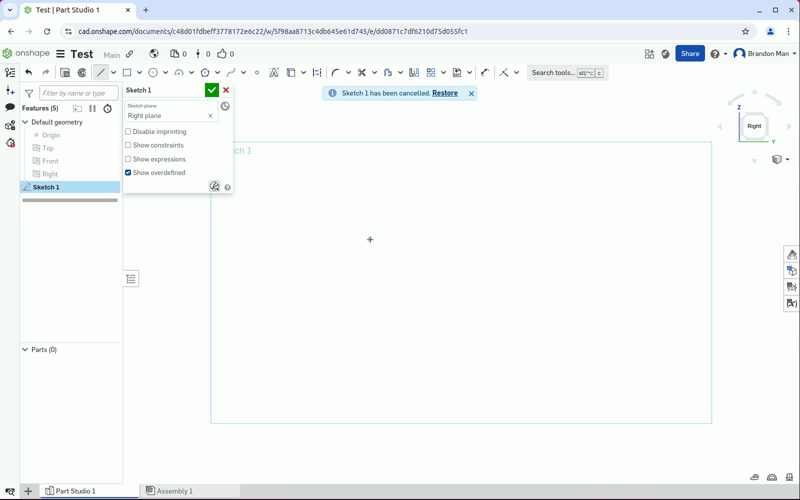
key_down(shift)
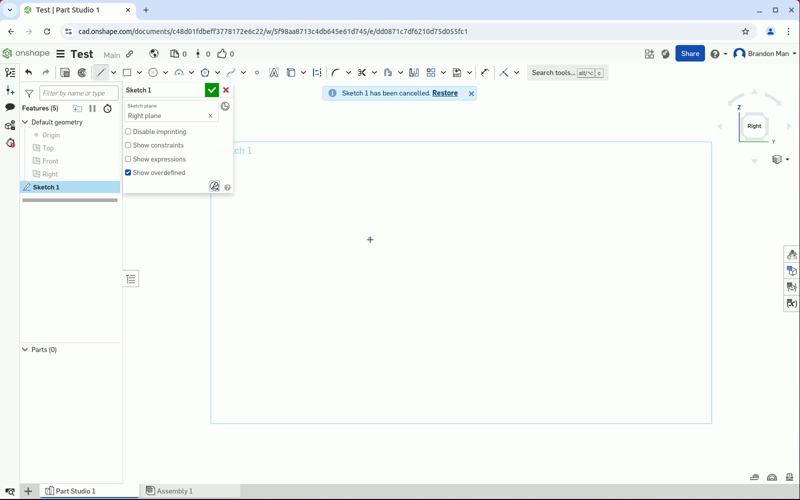
mouse_move(400, 239)
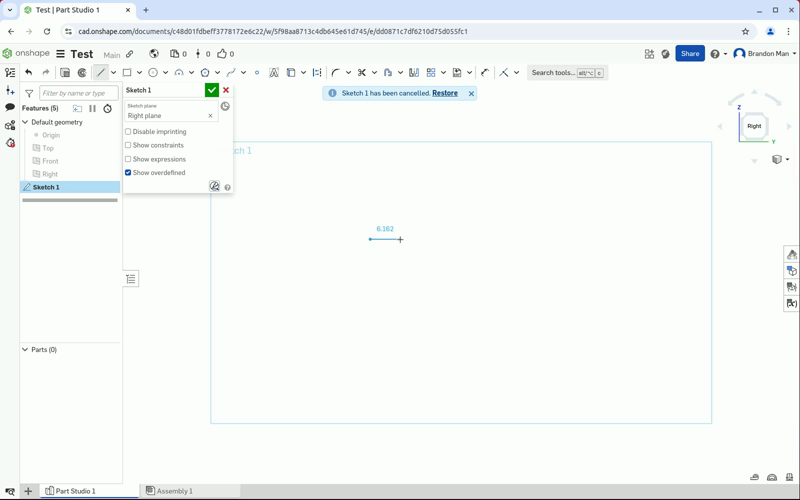
mouse_move(408, 239)
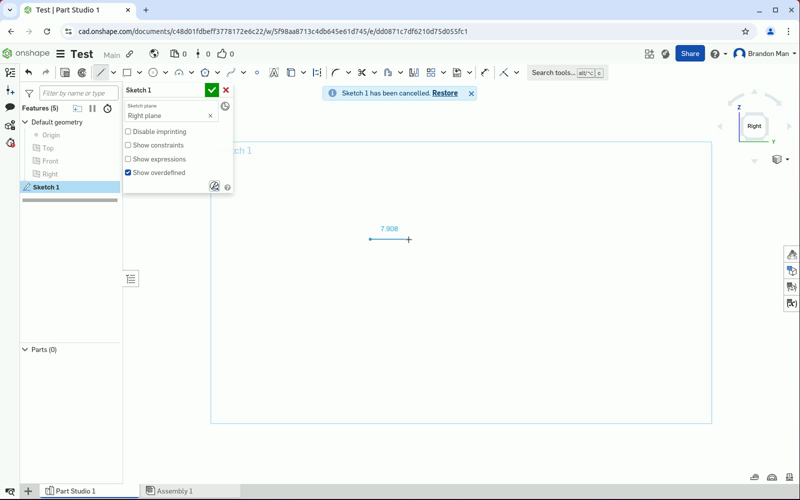
click(408, 239)
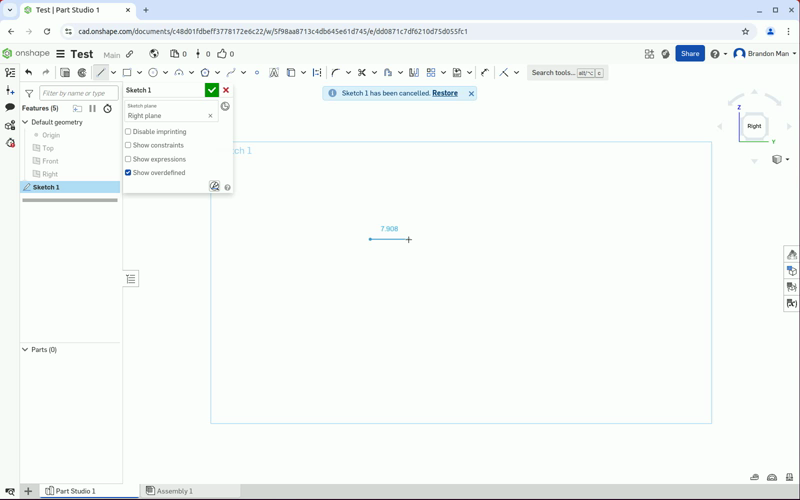
key_up(shift)
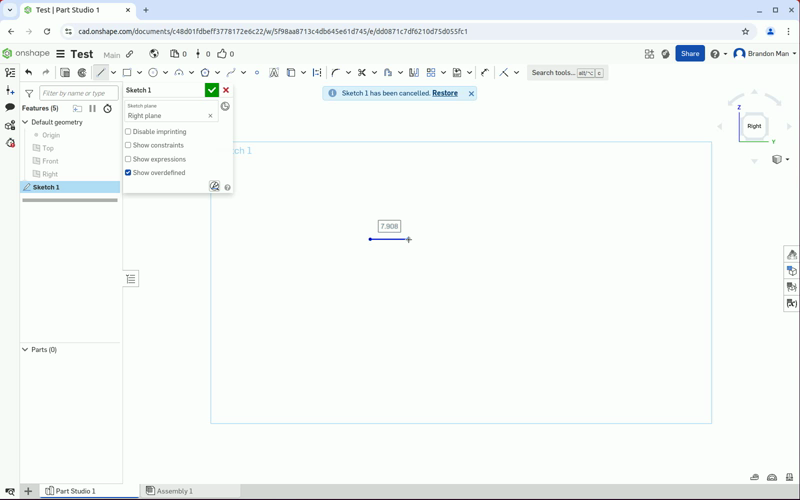
key_down(shift)
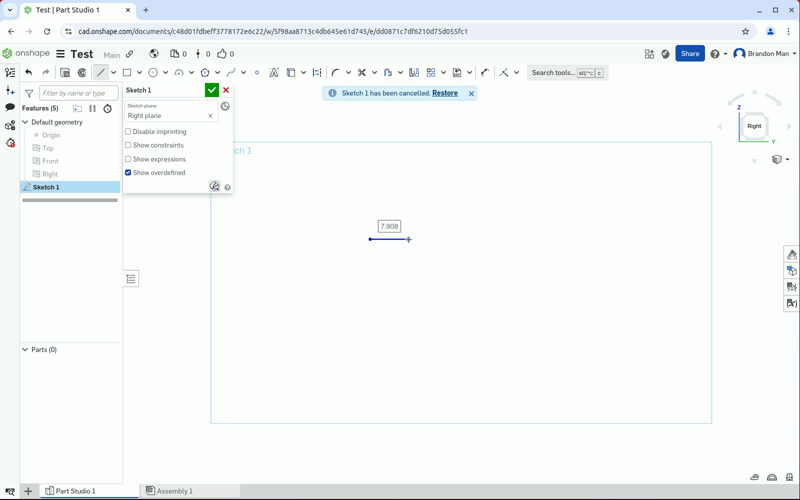
mouse_move(438, 239)
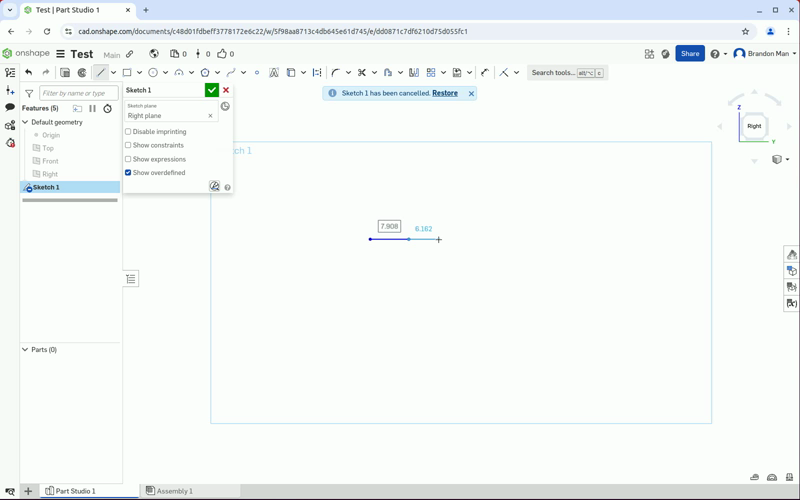
mouse_move(408, 201)
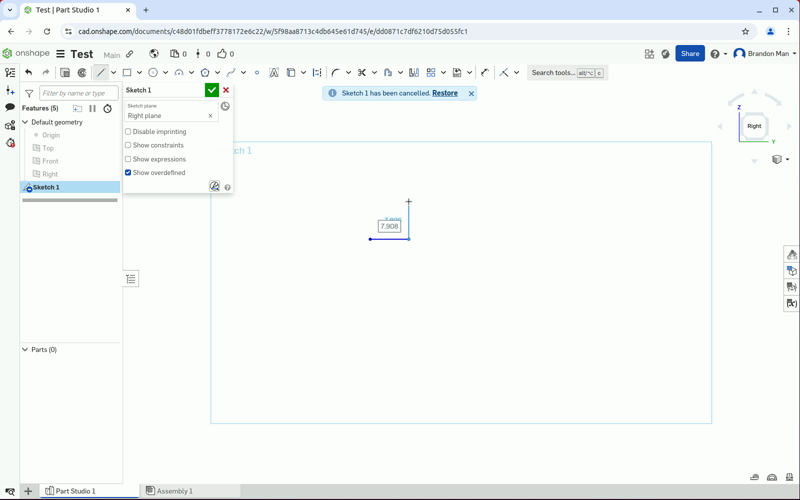
click(408, 201)
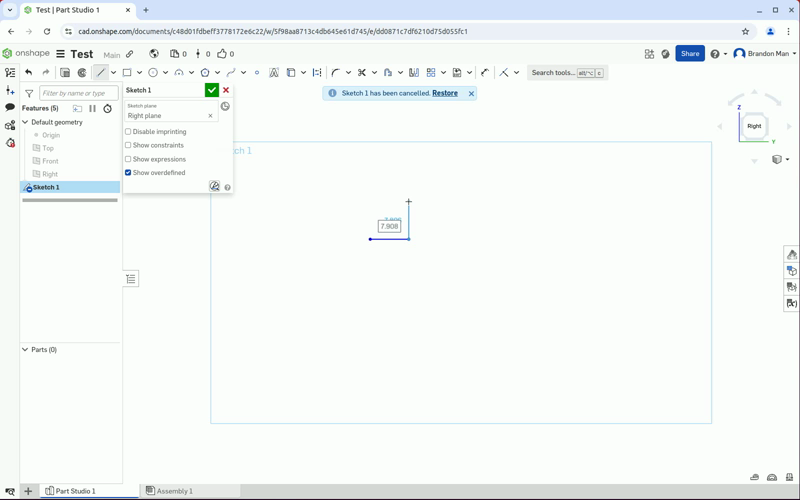
key_up(shift)
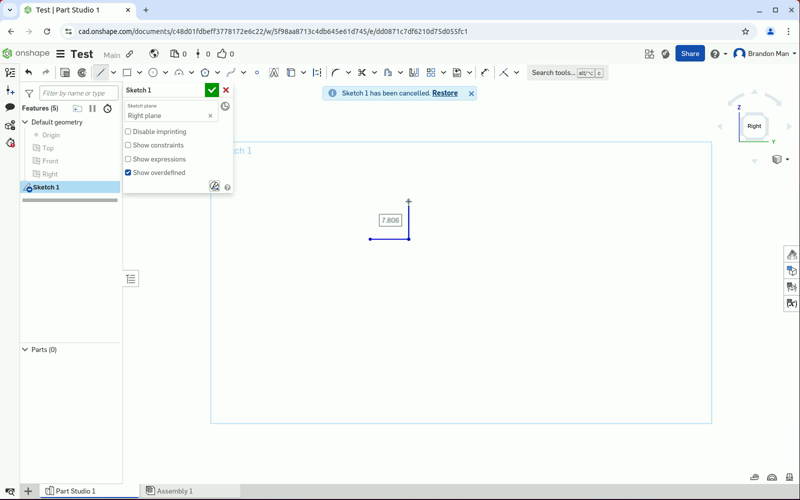
mouse_move(438, 201)
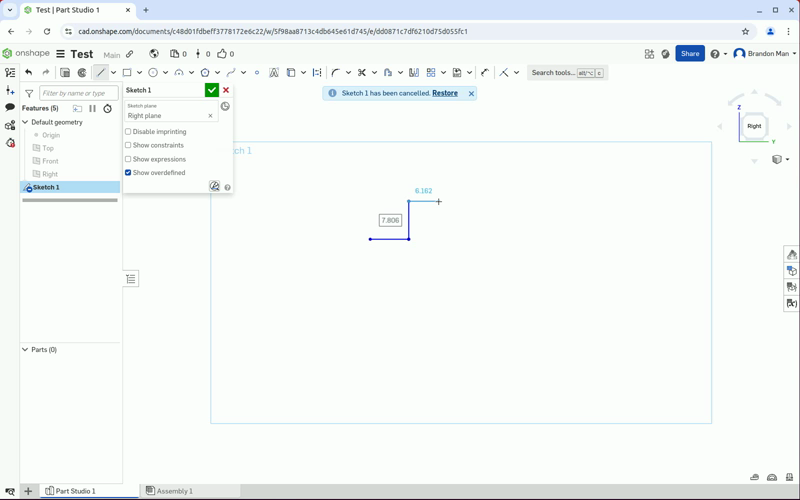
key_down(shift)
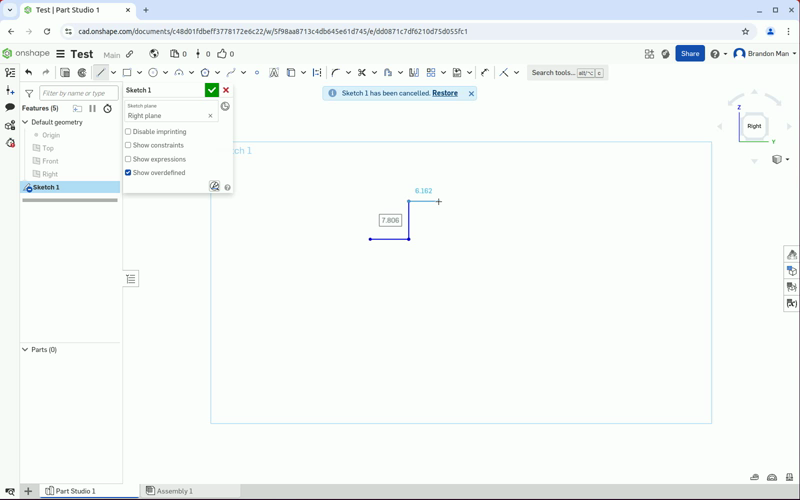
mouse_move(370, 239)
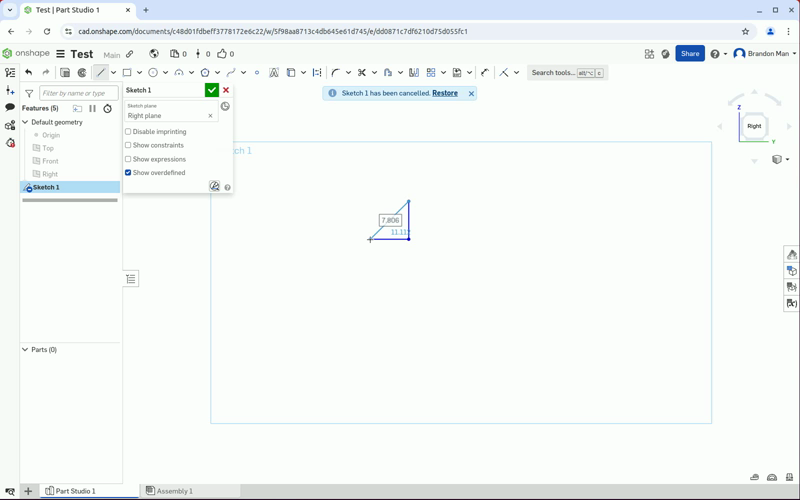
key_up(shift)
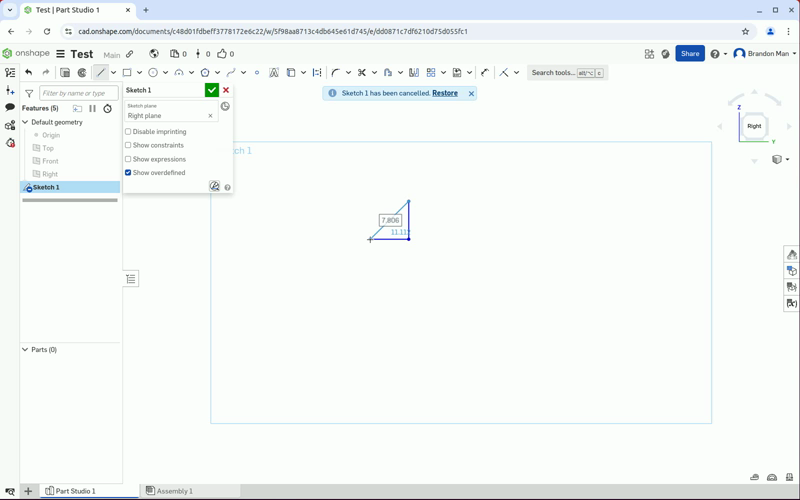
click(370, 239)
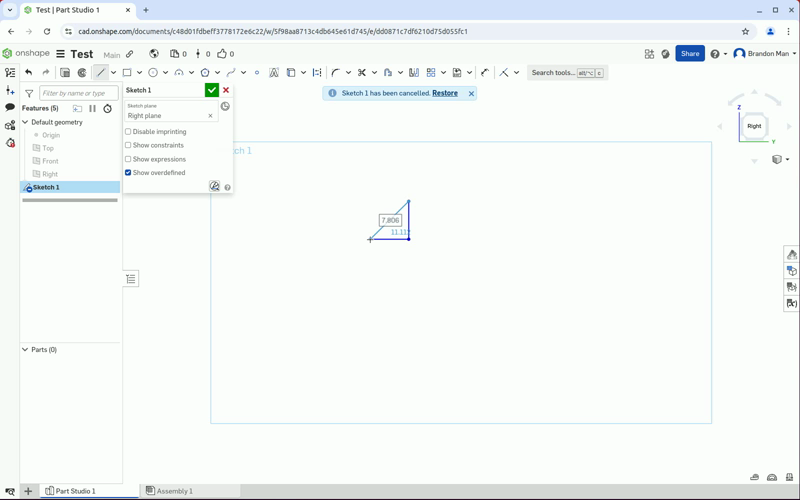
key(esc)
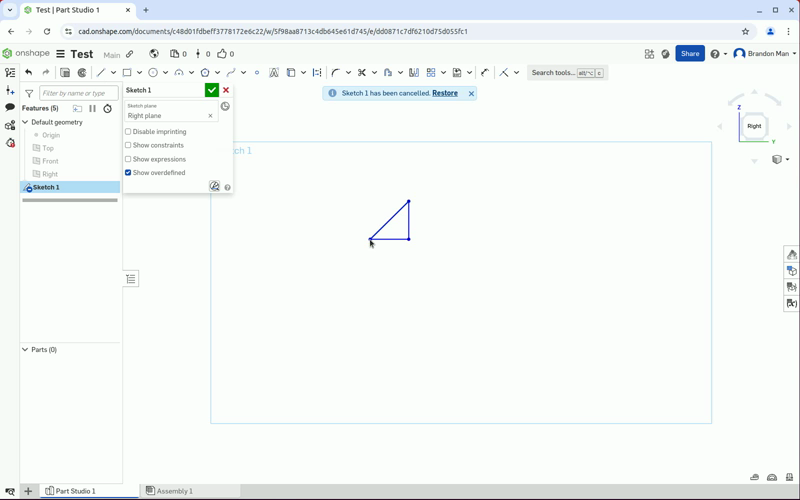
mouse_move(386, 233)
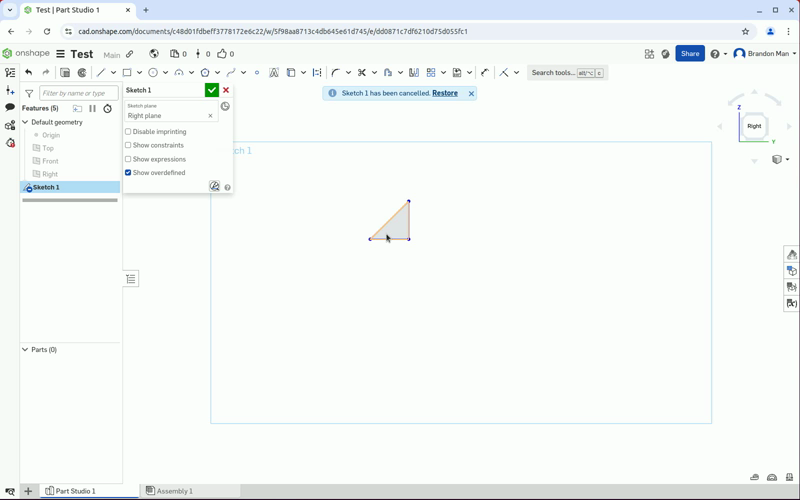
scroll(6)
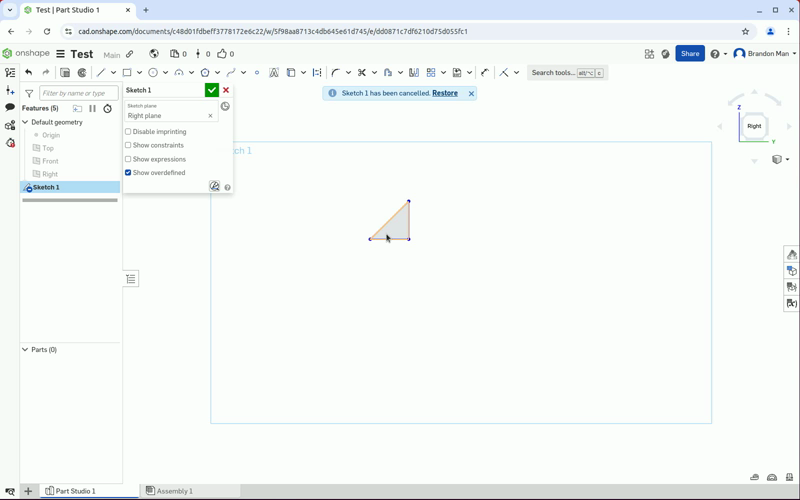
scroll(6)
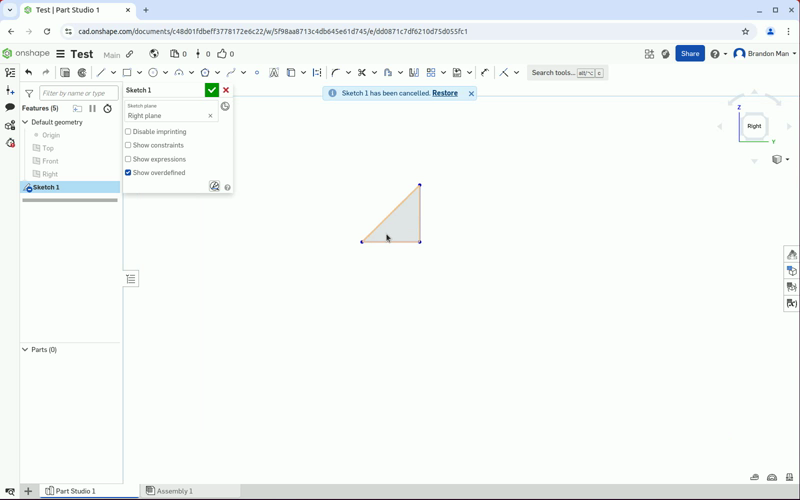
scroll(6)
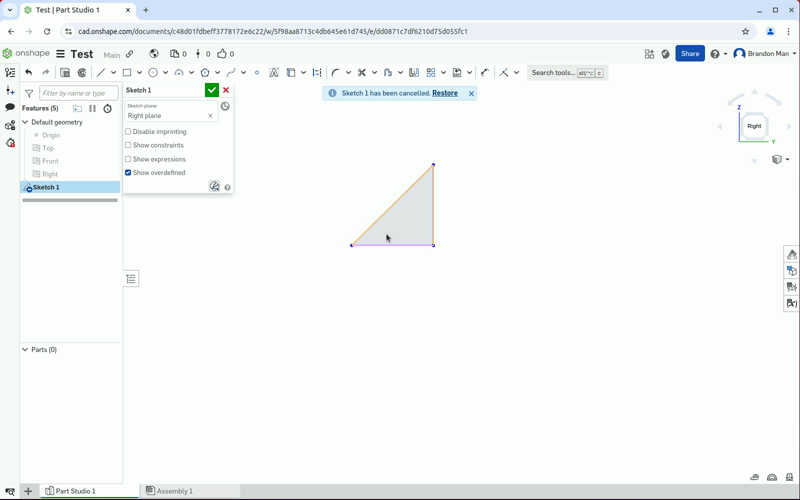
scroll(6)
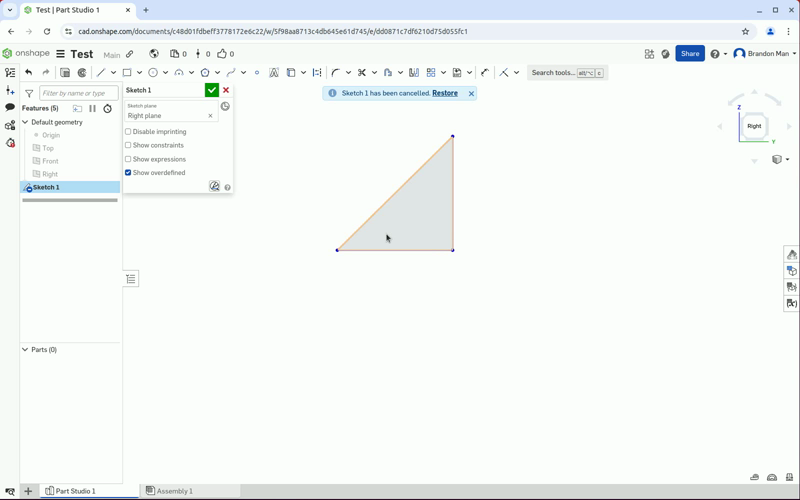
scroll(6)
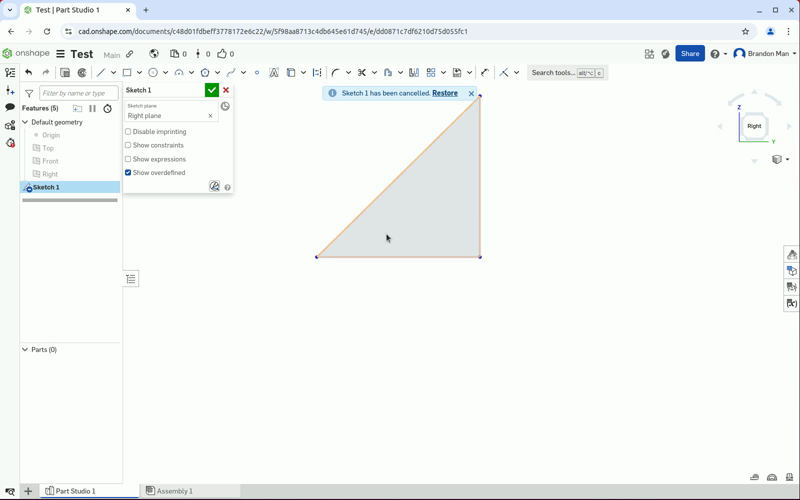
scroll(6)
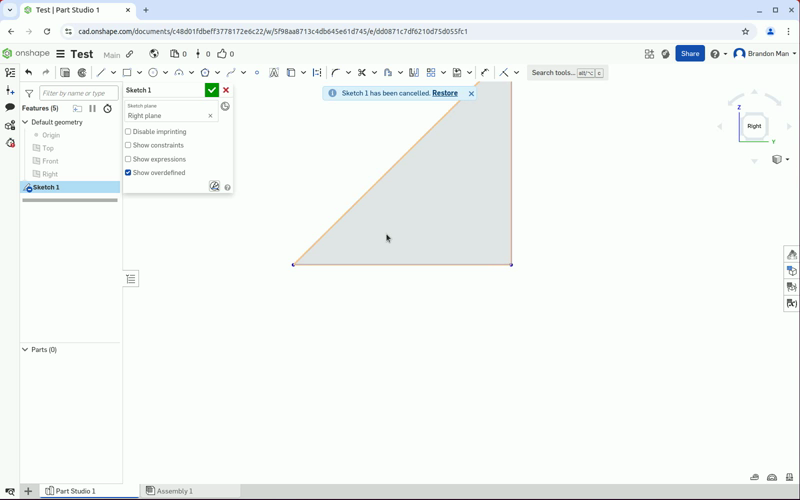
scroll(6)
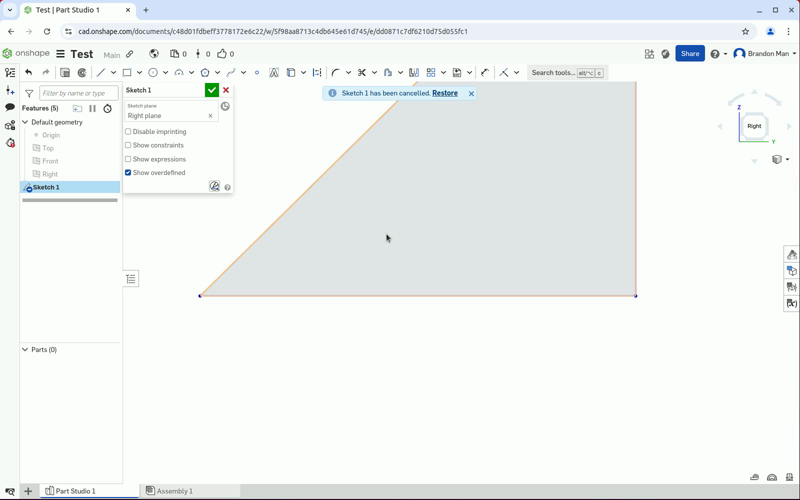
click(386, 233)
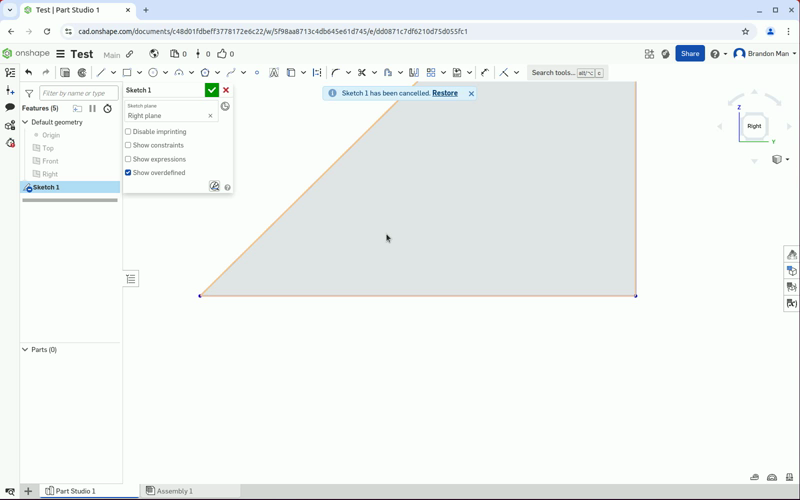
scroll(-6)
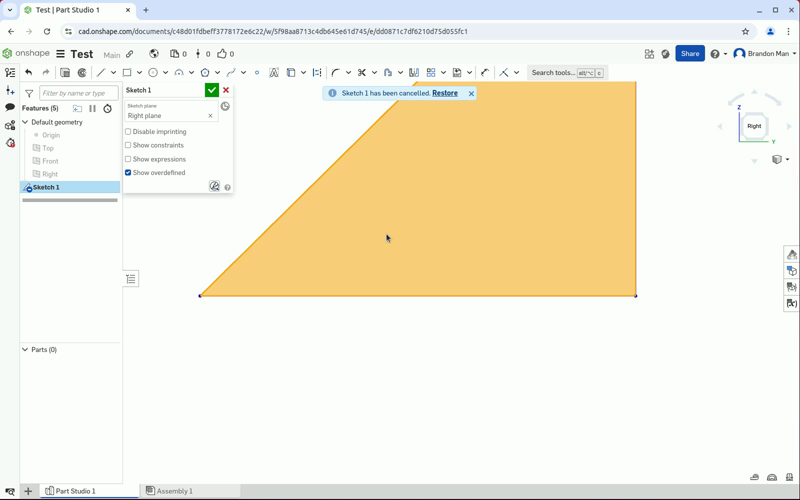
scroll(-6)
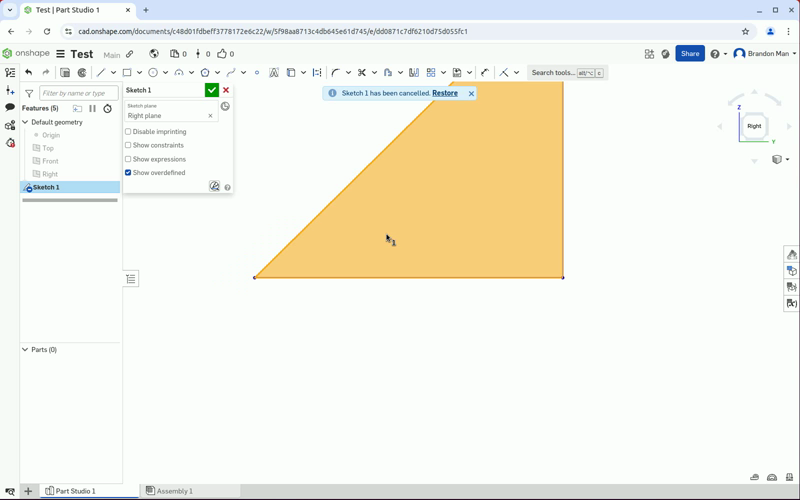
scroll(-6)
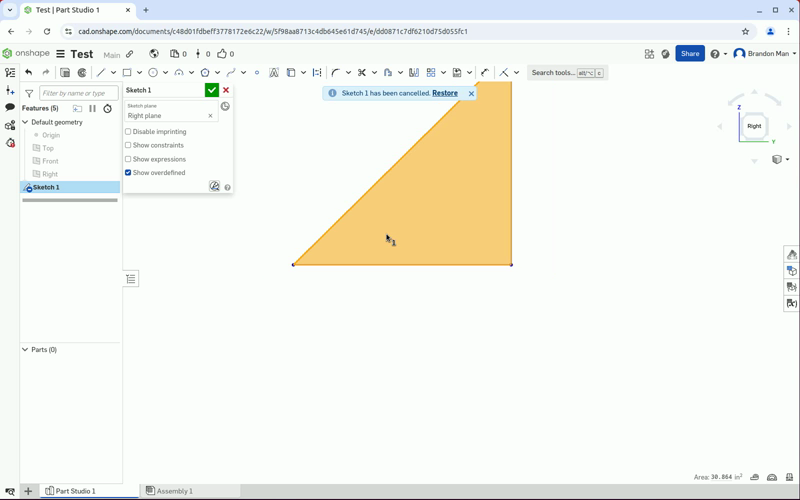
scroll(-6)
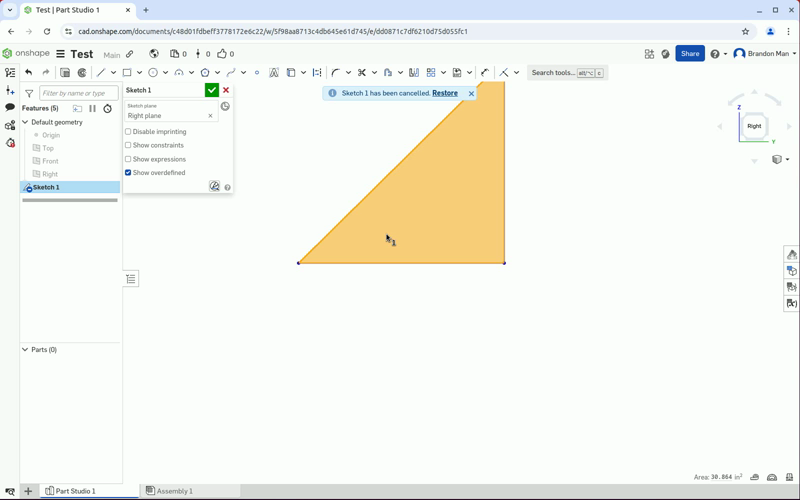
scroll(-6)
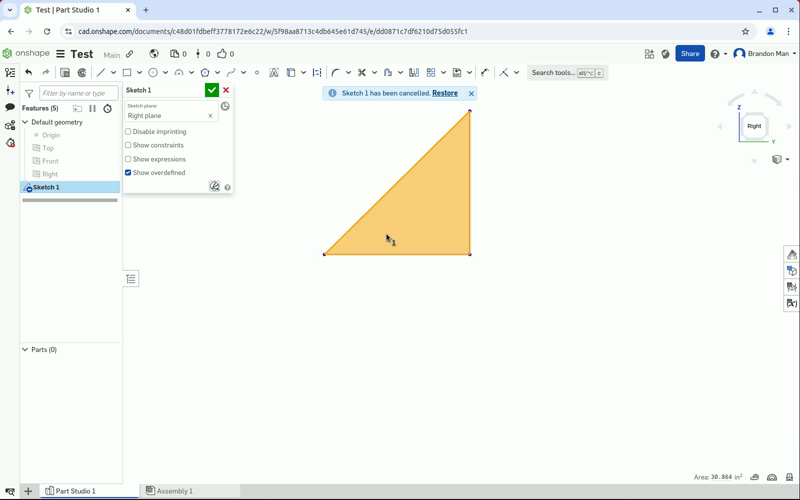
scroll(-6)
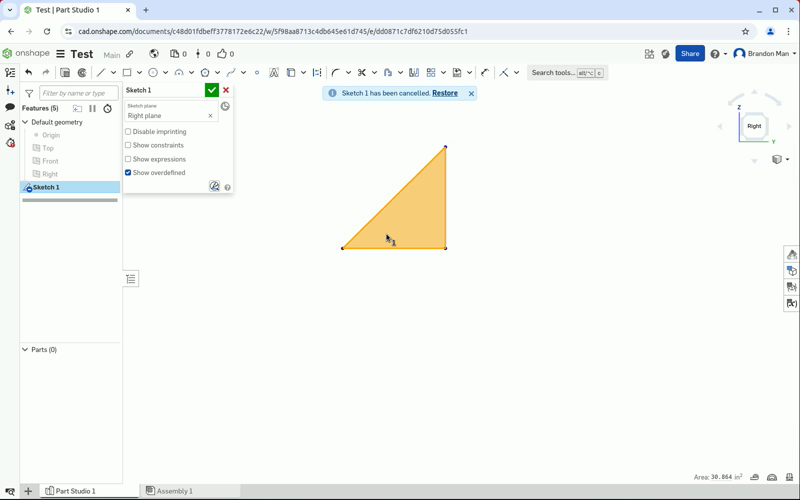
scroll(-6)
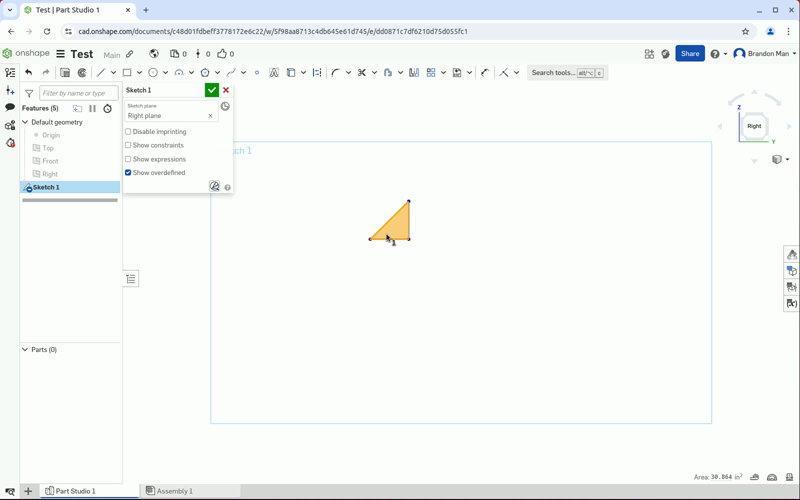
mouse_move(73, 352)
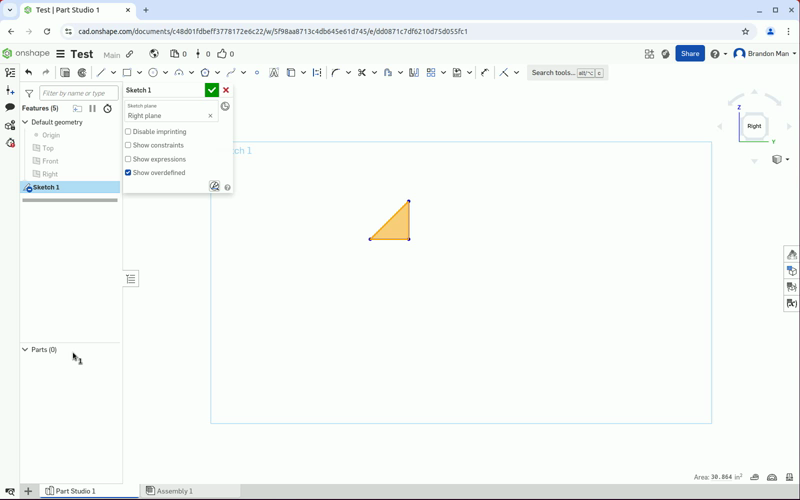
key(shift+y)
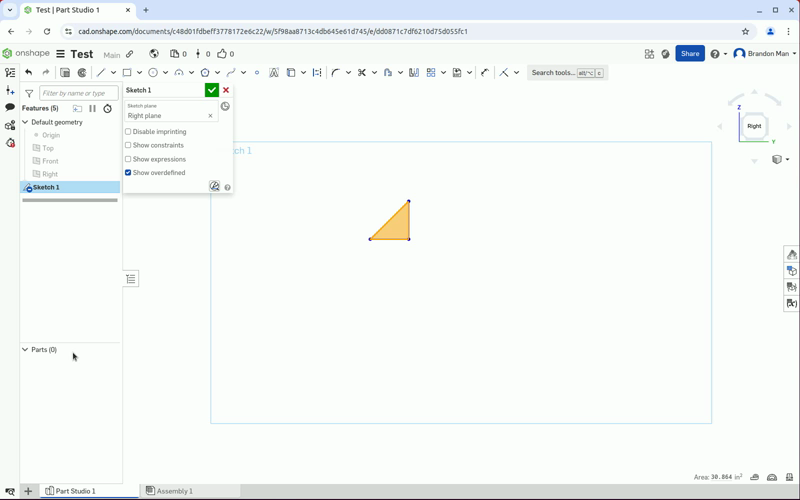
key(shift+e)
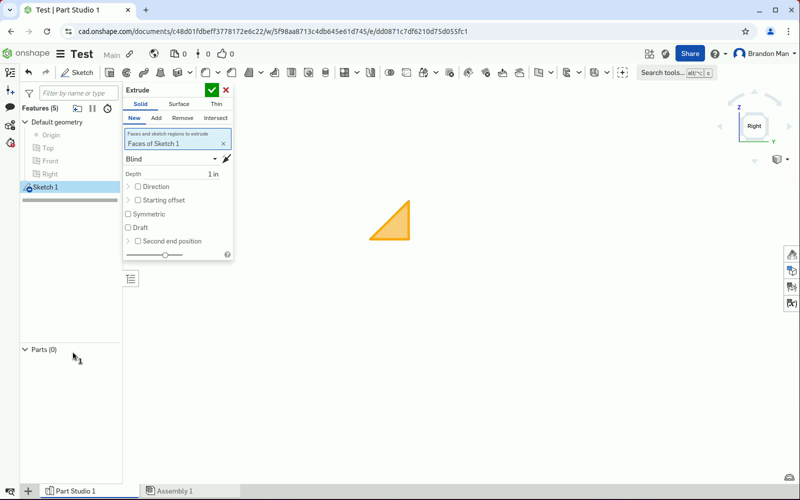
mouse_move(143, 106)
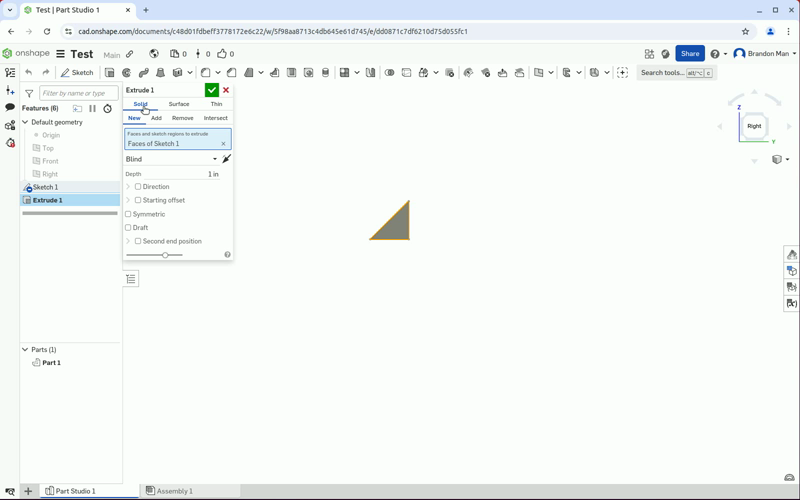
click(143, 106)
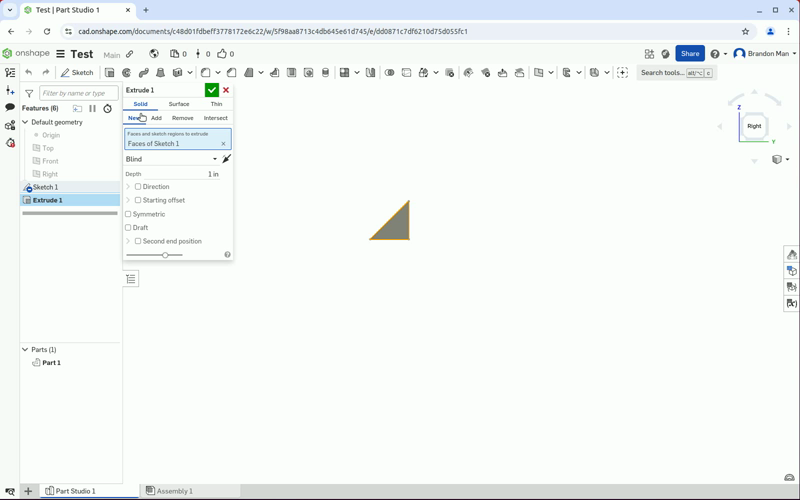
mouse_move(137, 120)
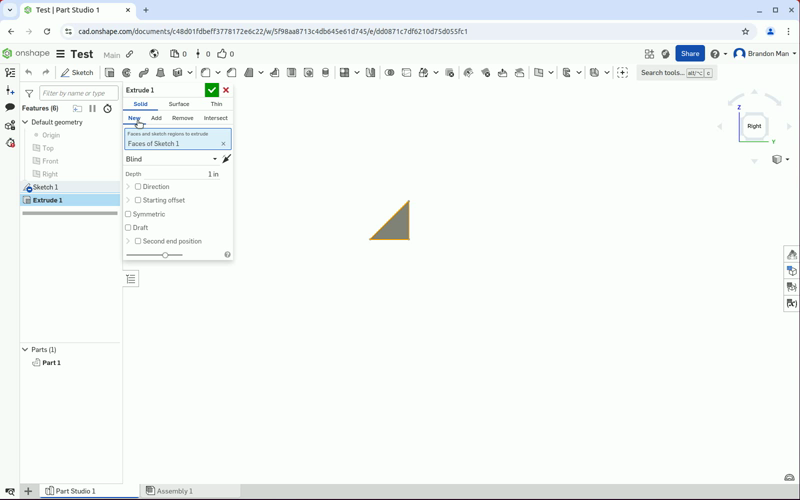
click(137, 120)
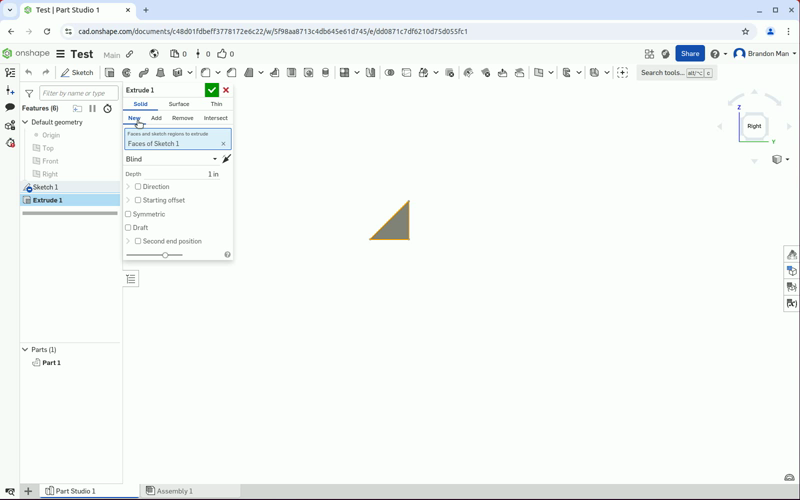
key(tab, 4)
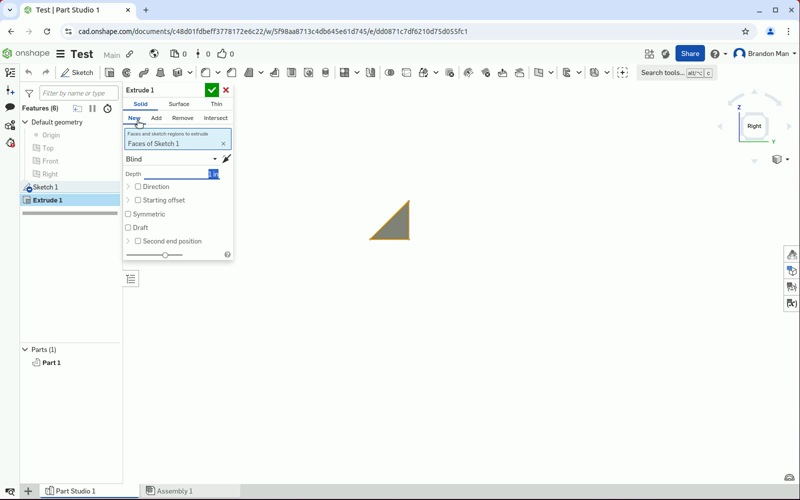
text(23.108)
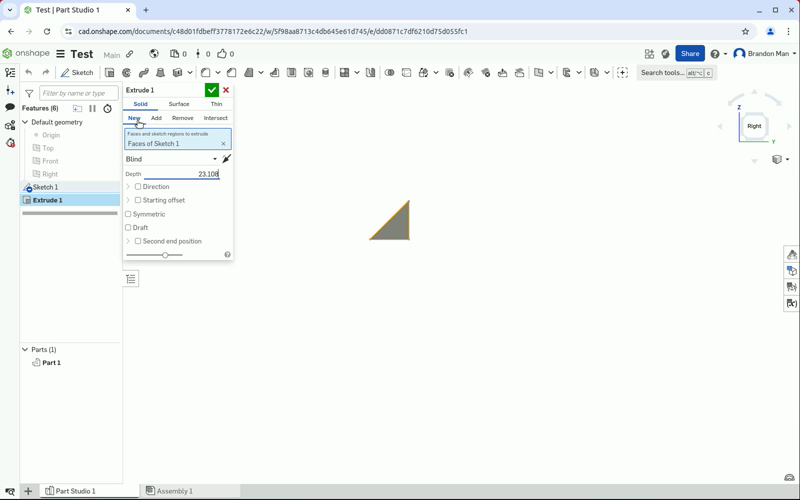
key(enter)
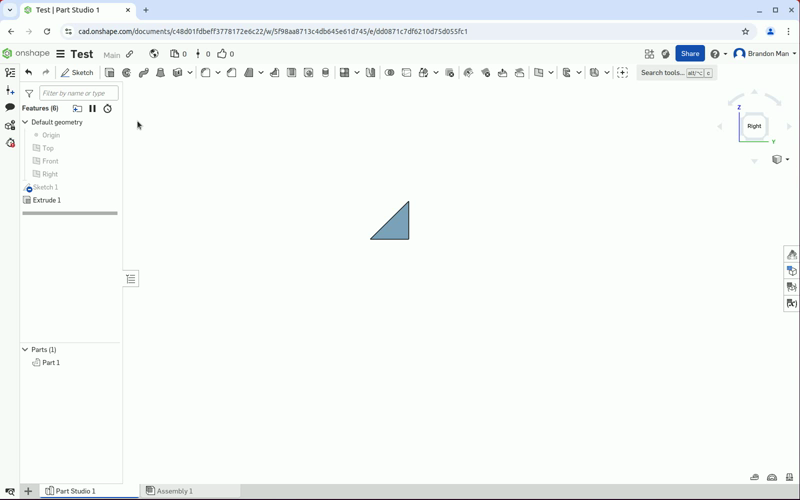
key(shift+h)
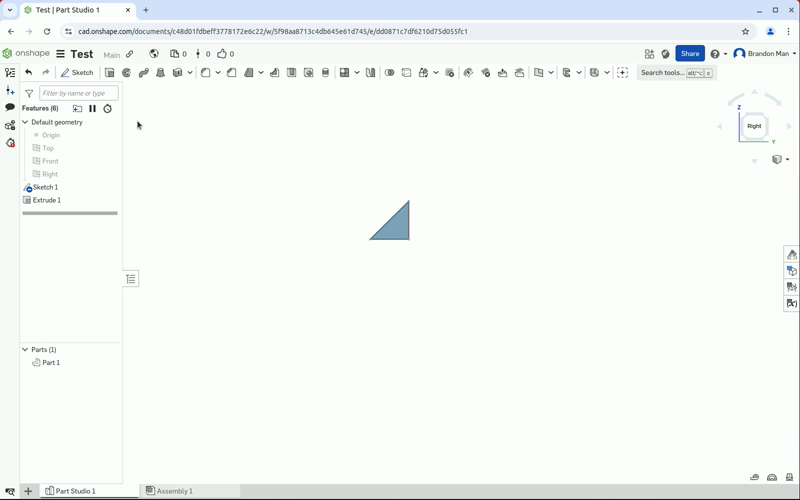
key(shift+h)
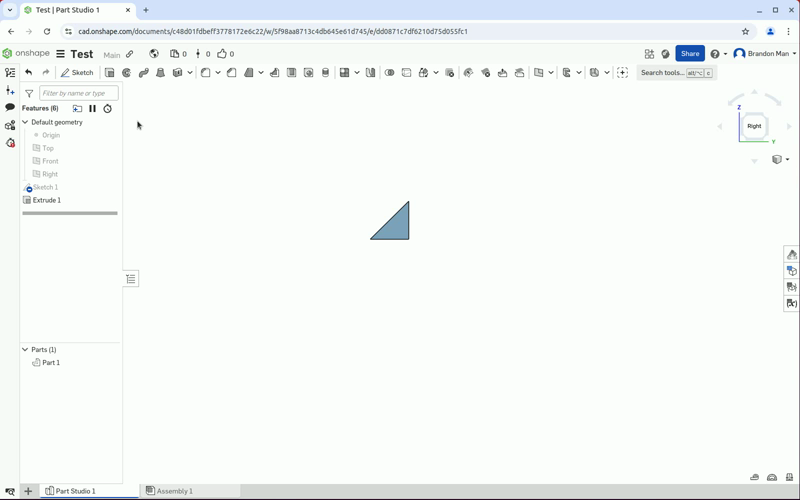
mouse_move(73, 189)
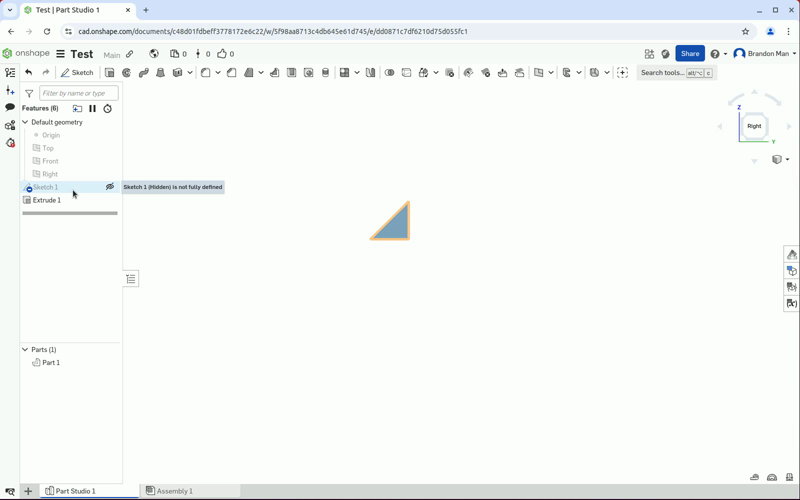
click(73, 189)
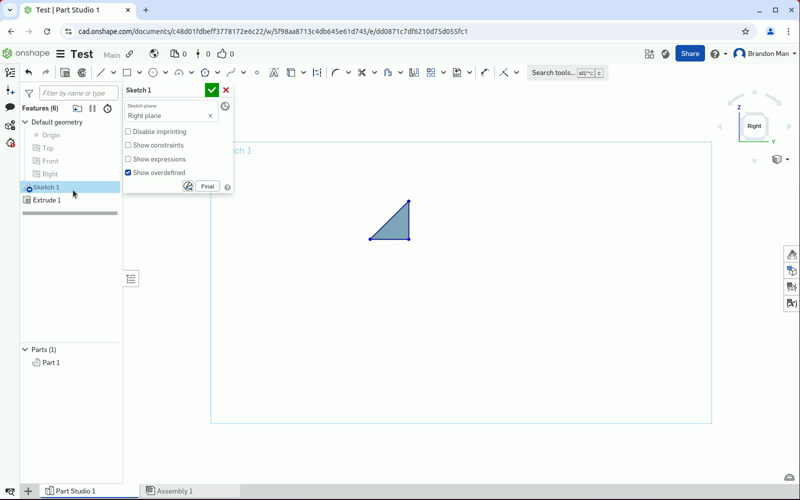
mouse_move(229, 92)
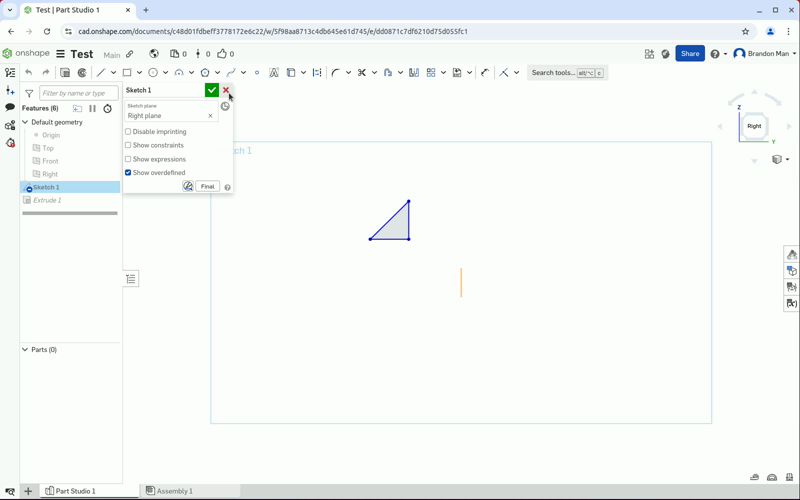
click(229, 92)
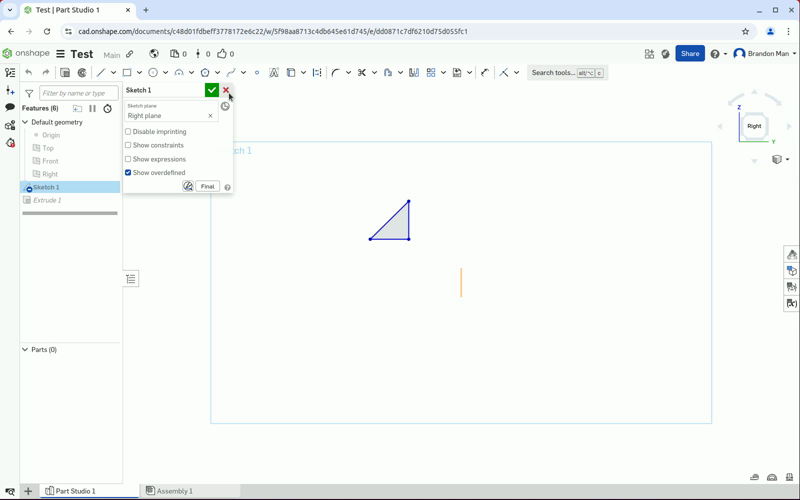
key(shift+s)
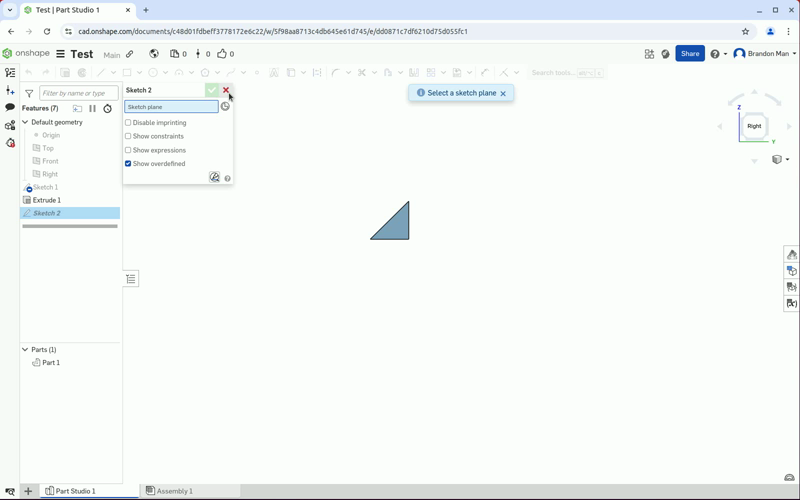
mouse_move(73, 176)
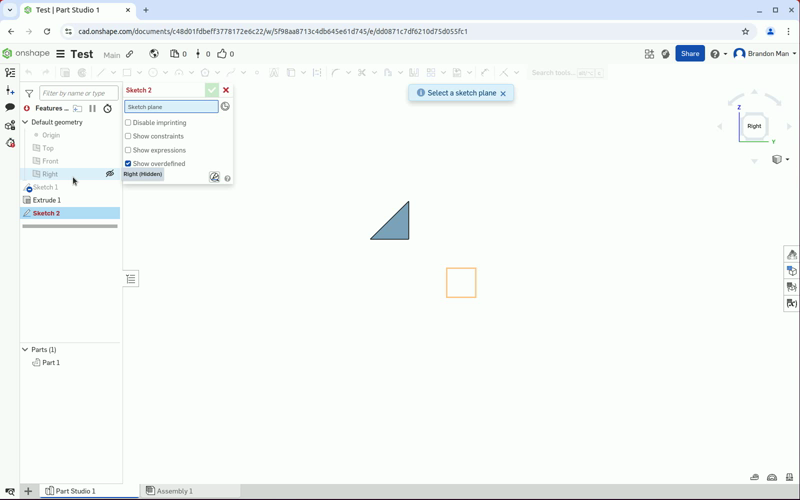
click(73, 176)
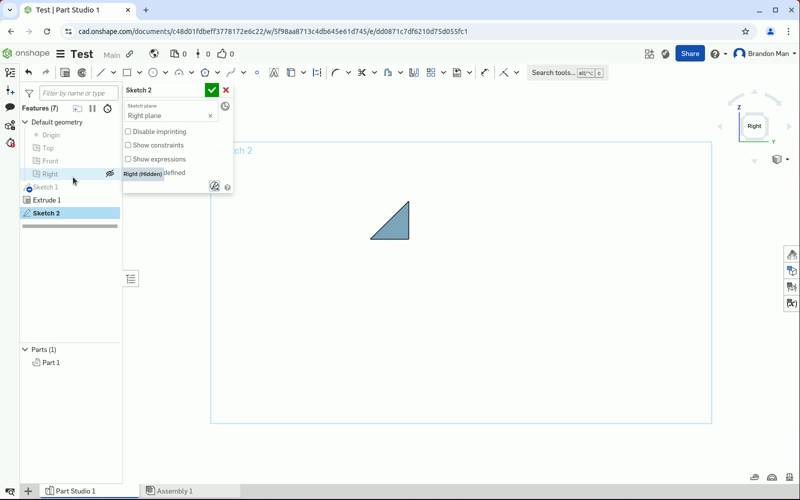
mouse_move(73, 352)
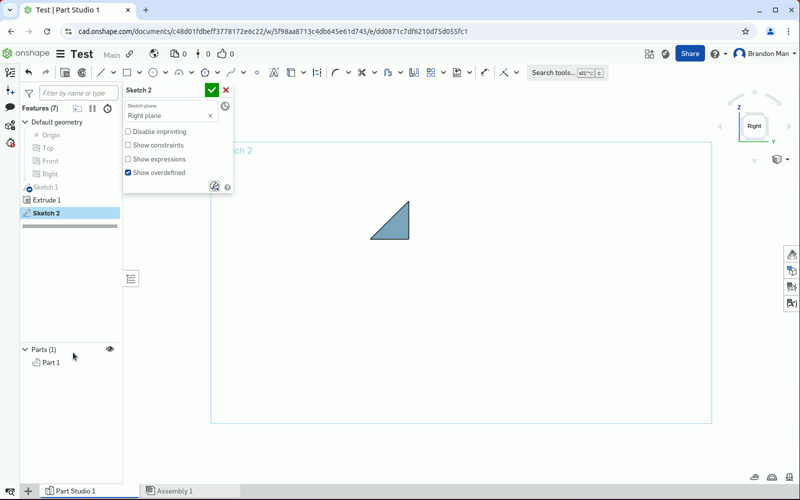
key(y)
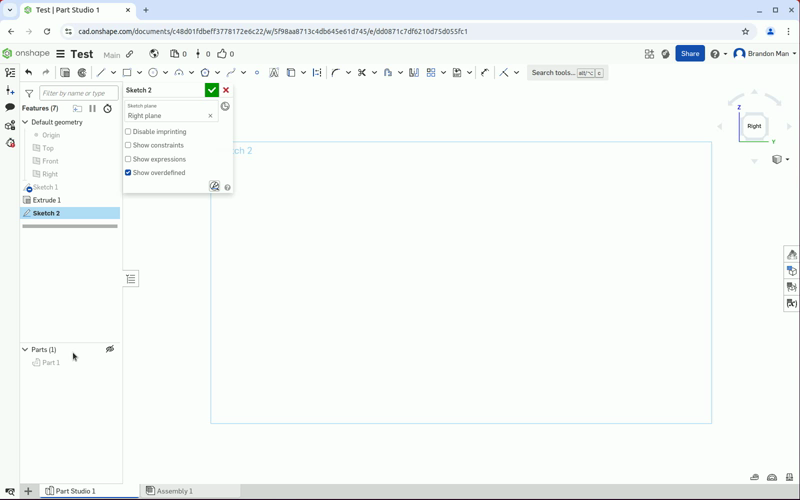
key(l)
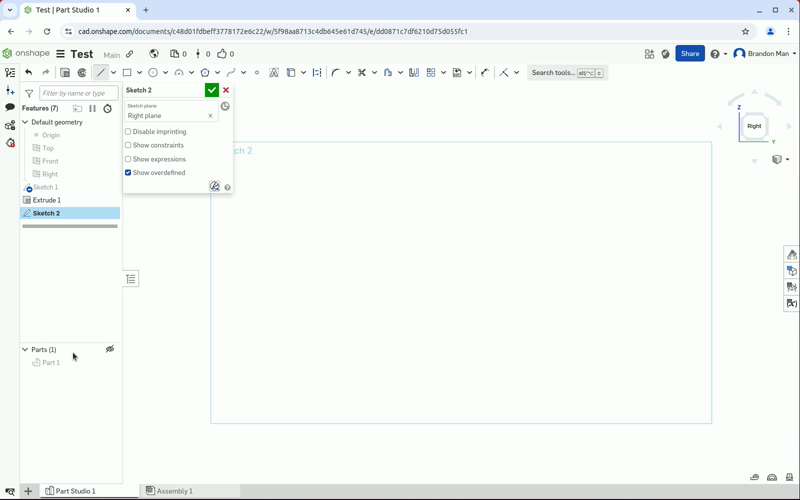
key_down(shift)
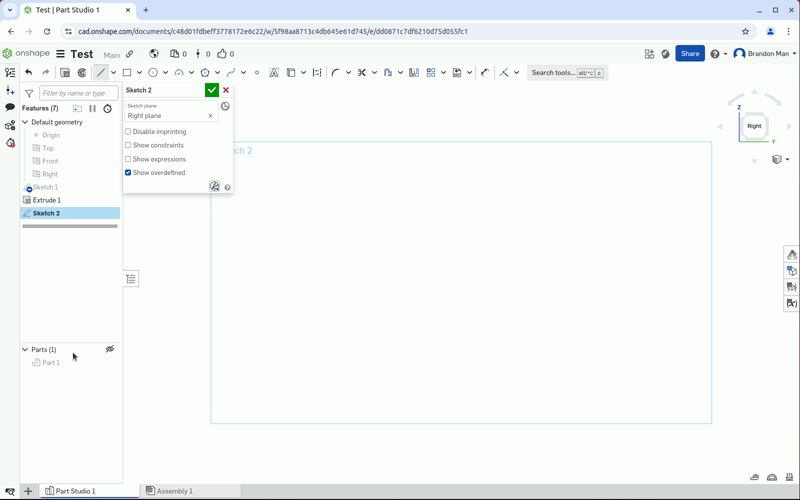
mouse_move(351, 239)
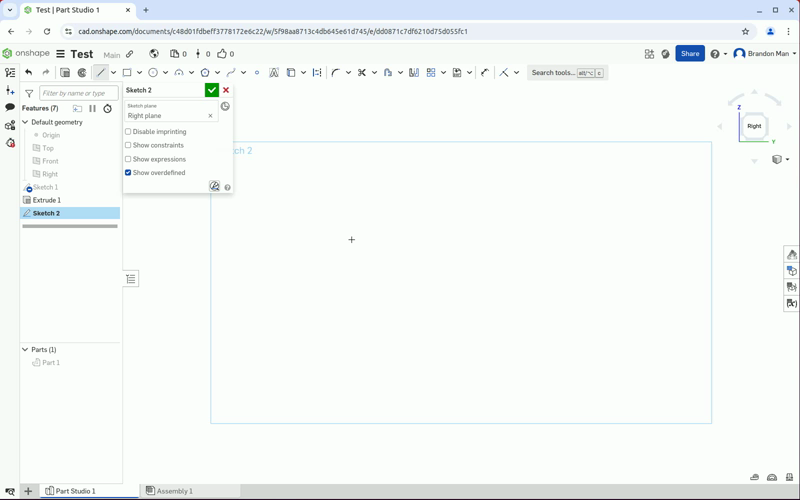
click(351, 239)
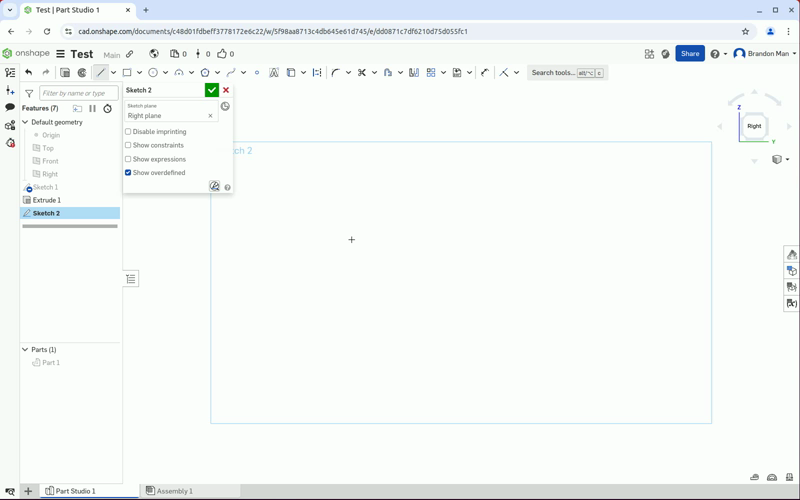
key_up(shift)
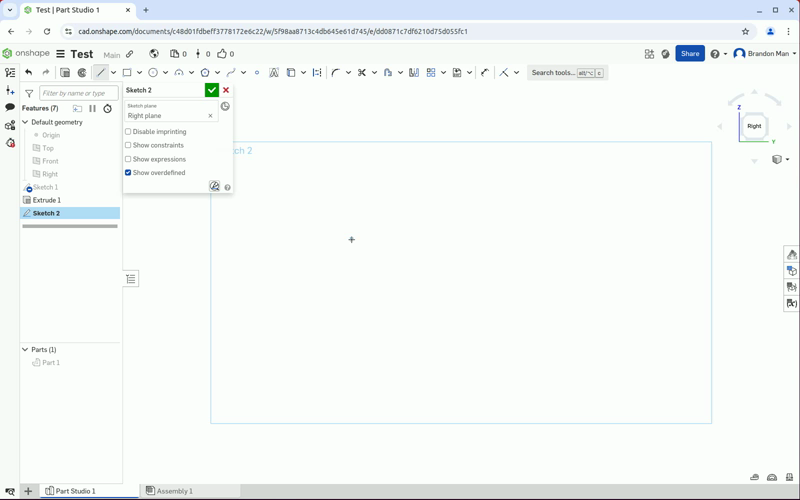
key_down(shift)
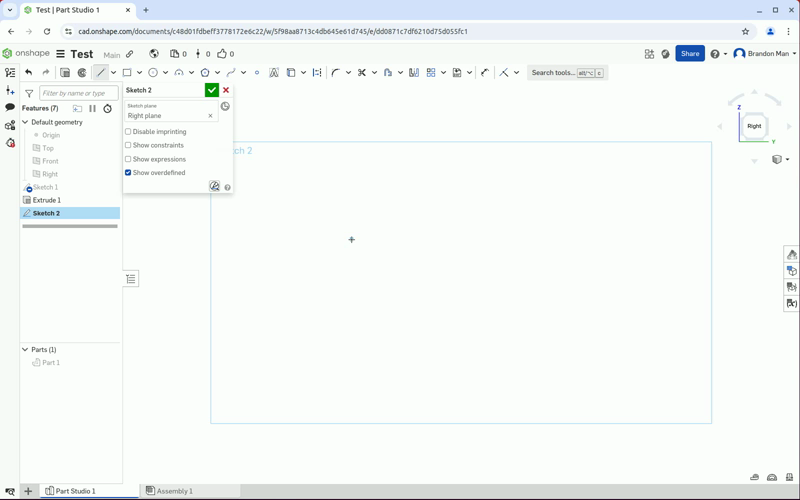
mouse_move(381, 239)
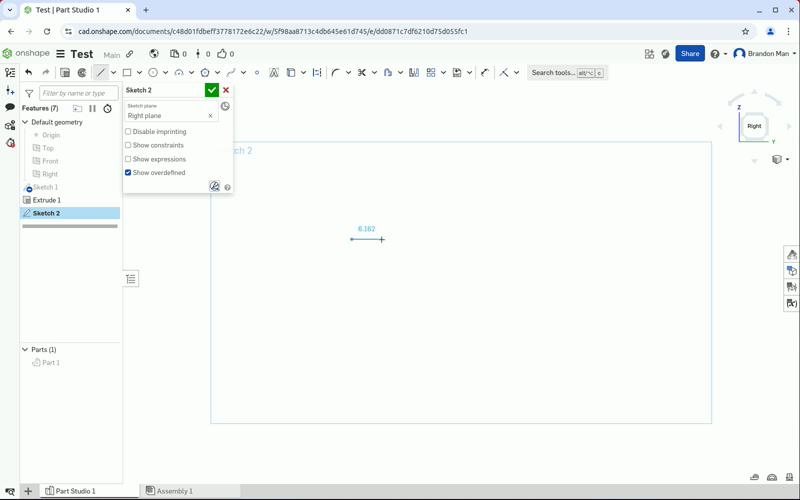
mouse_move(370, 239)
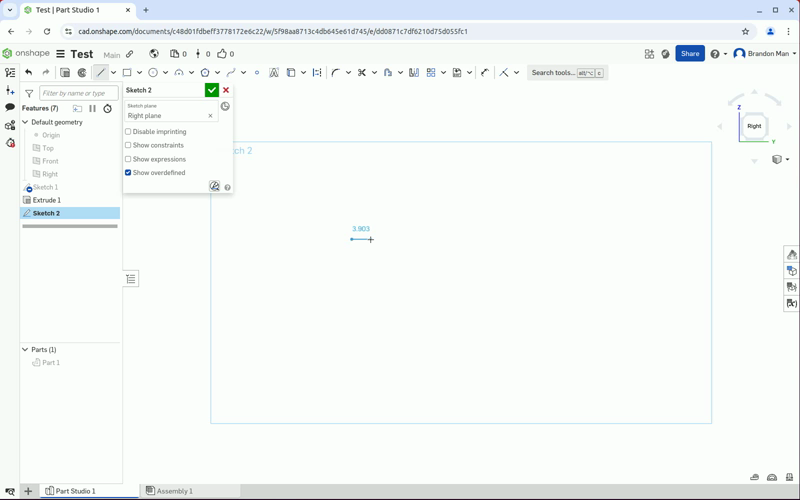
click(370, 239)
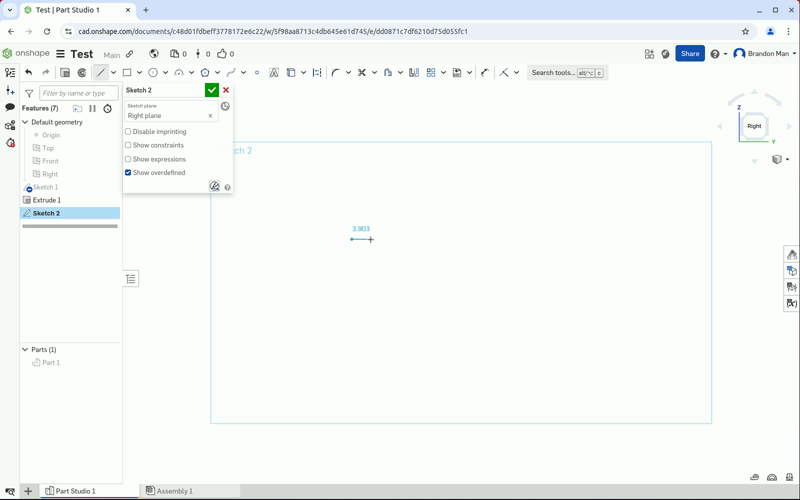
key_up(shift)
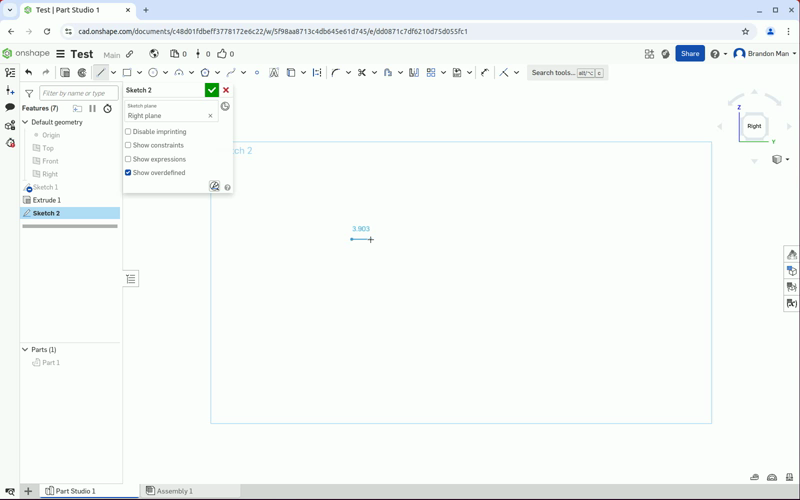
key_down(shift)
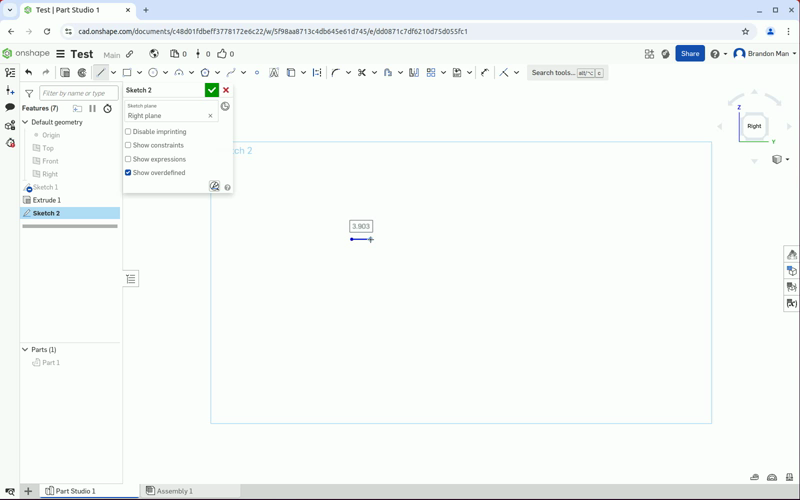
mouse_move(400, 239)
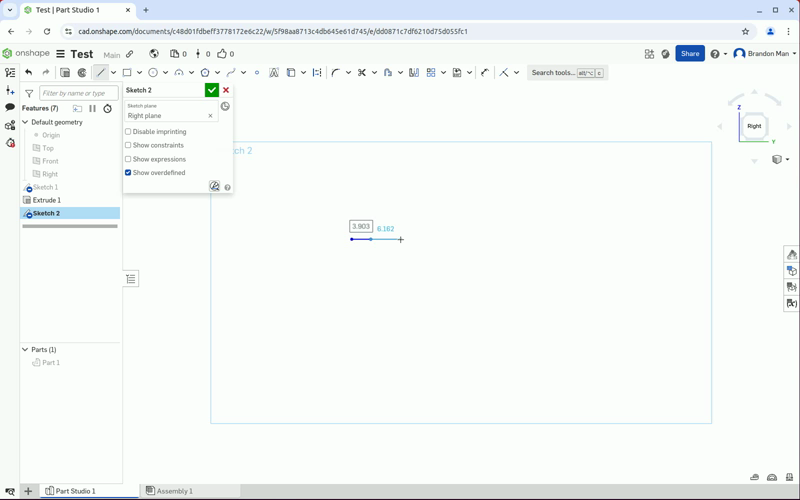
mouse_move(408, 201)
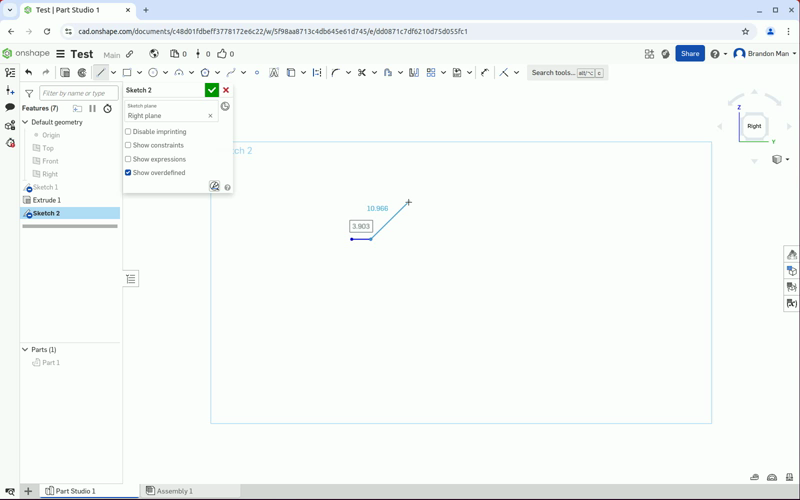
click(408, 201)
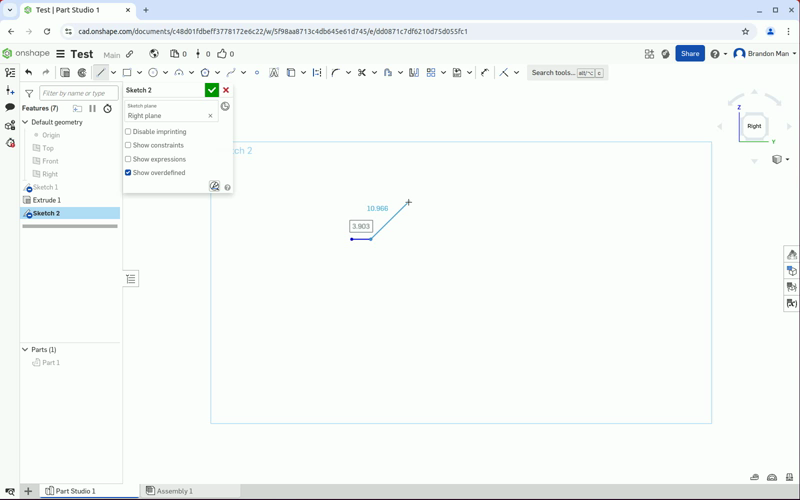
key_up(shift)
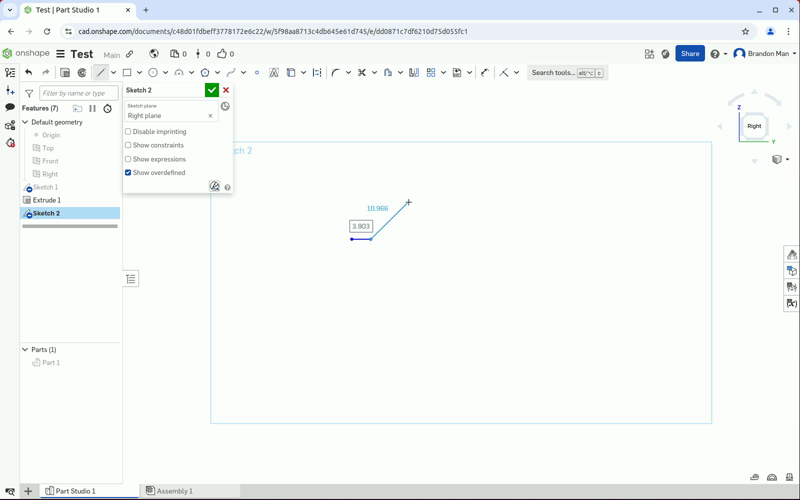
key_down(shift)
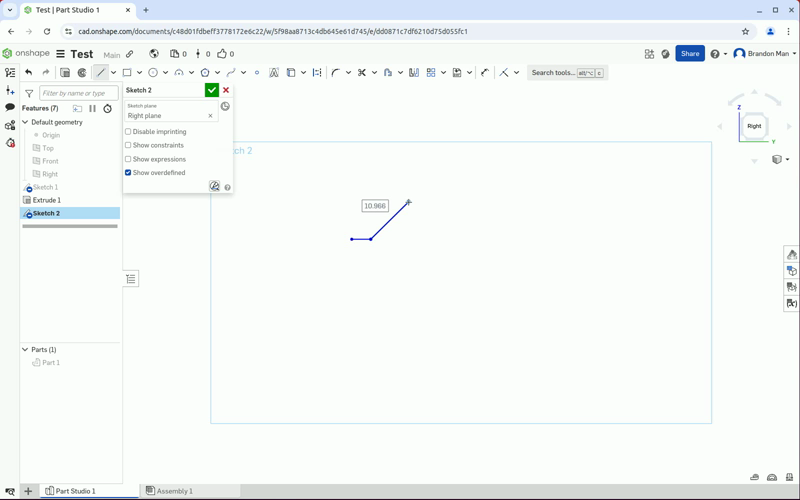
mouse_move(438, 201)
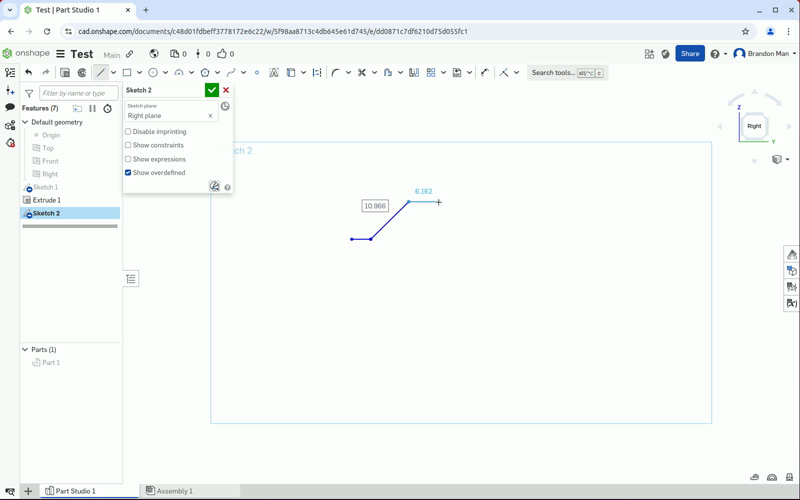
mouse_move(408, 182)
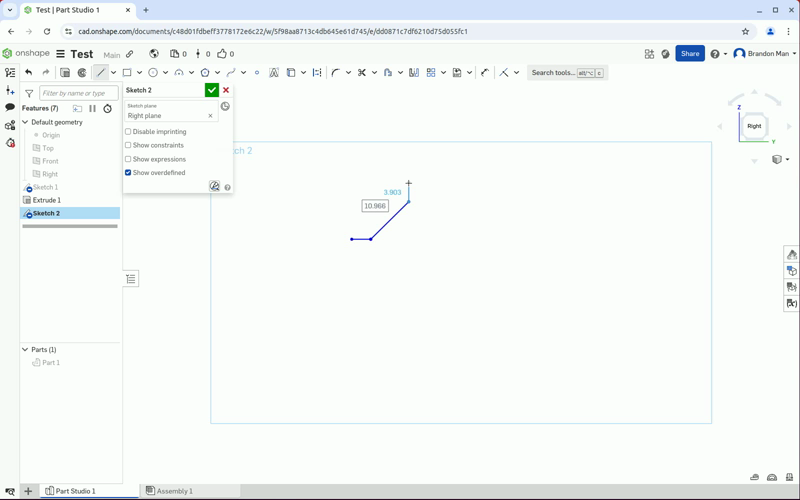
click(408, 182)
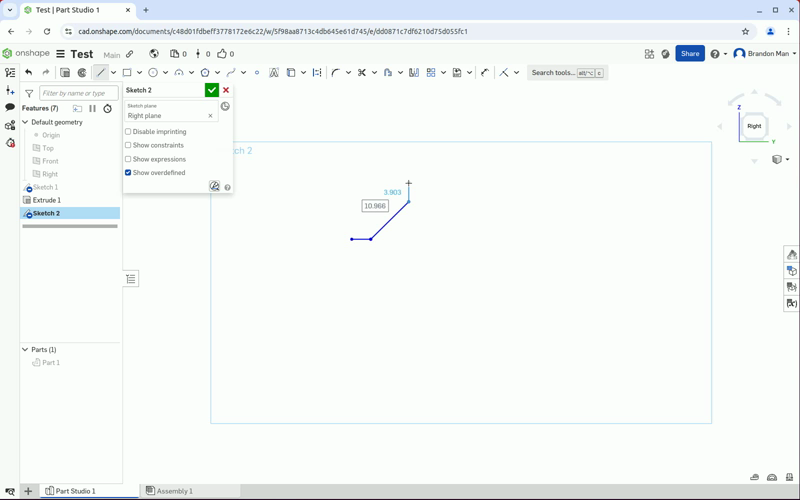
key_up(shift)
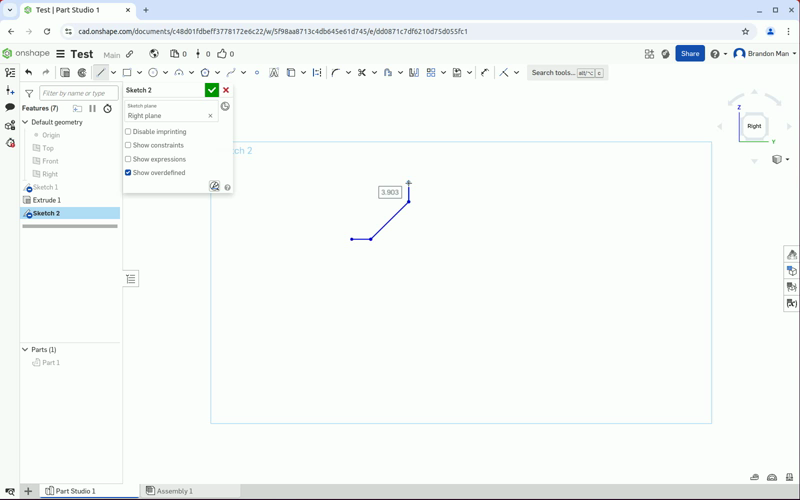
key_down(shift)
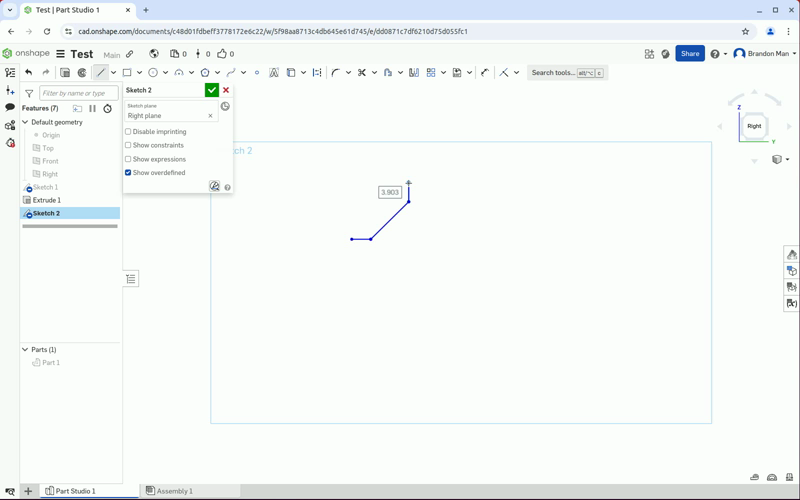
mouse_move(438, 182)
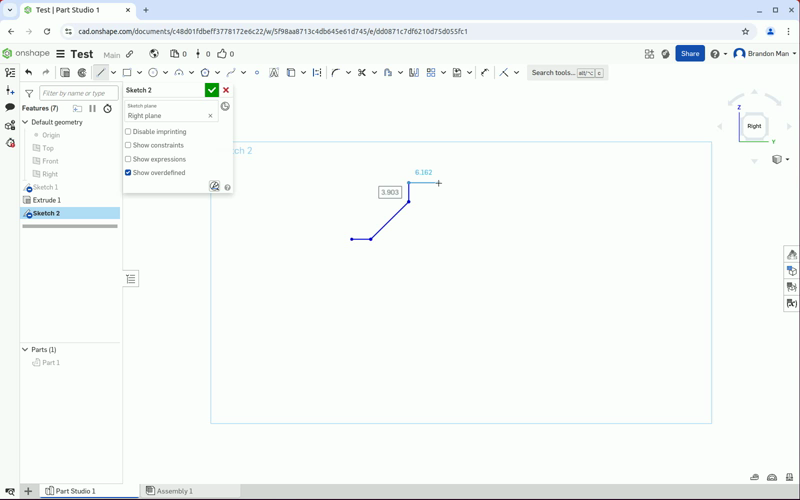
mouse_move(351, 182)
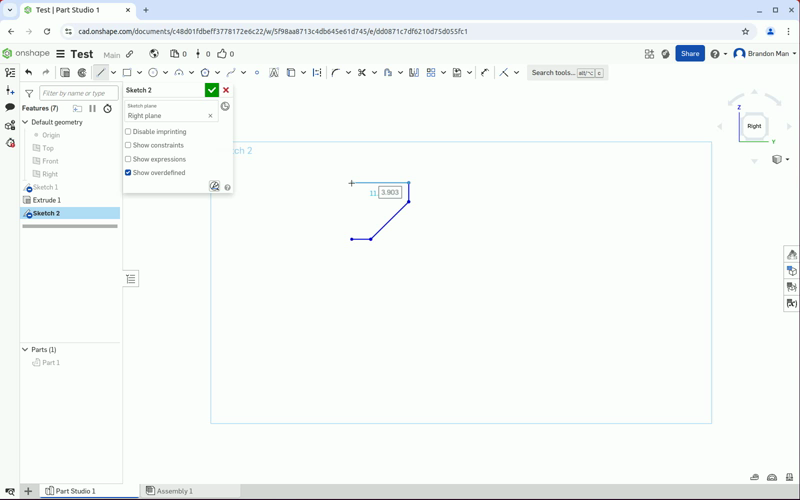
click(351, 182)
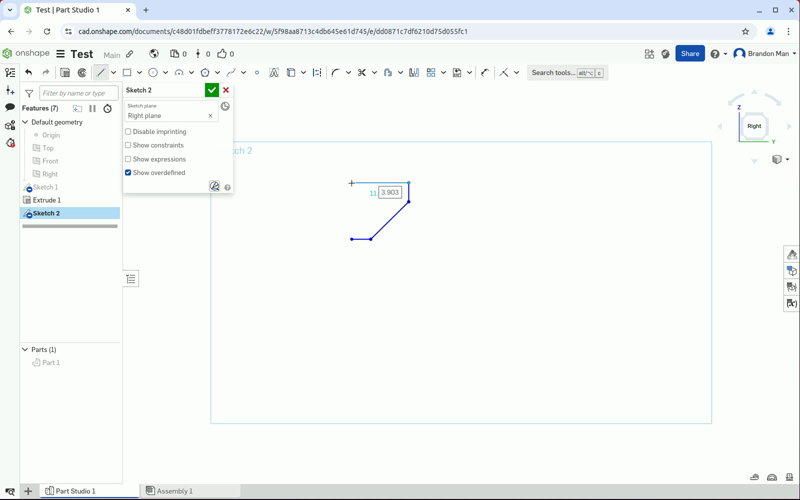
key_up(shift)
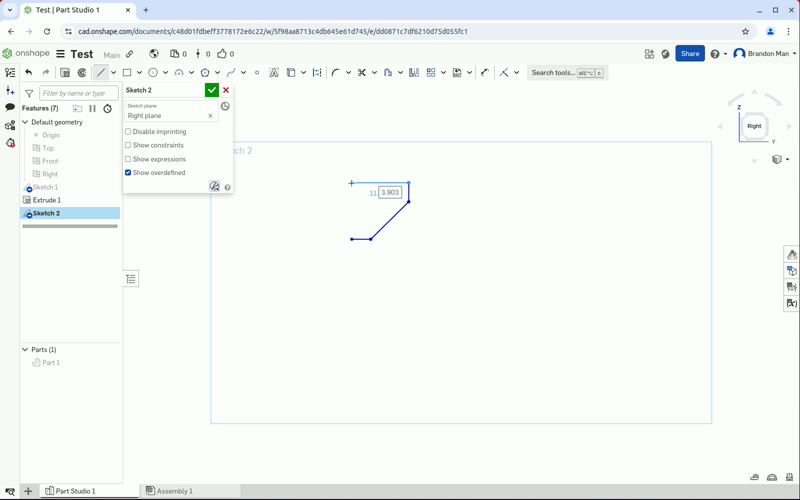
mouse_move(381, 182)
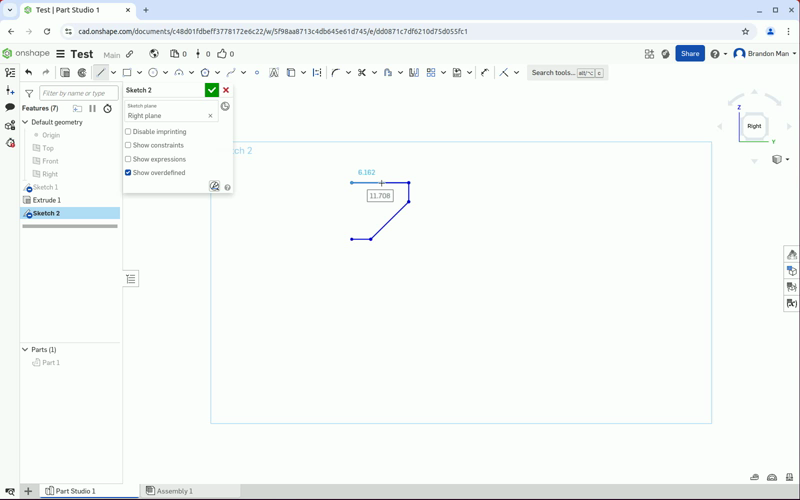
key_down(shift)
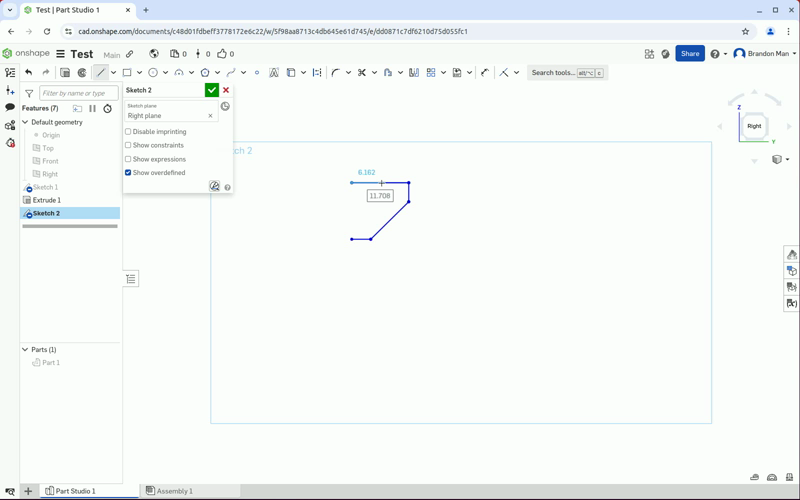
mouse_move(351, 239)
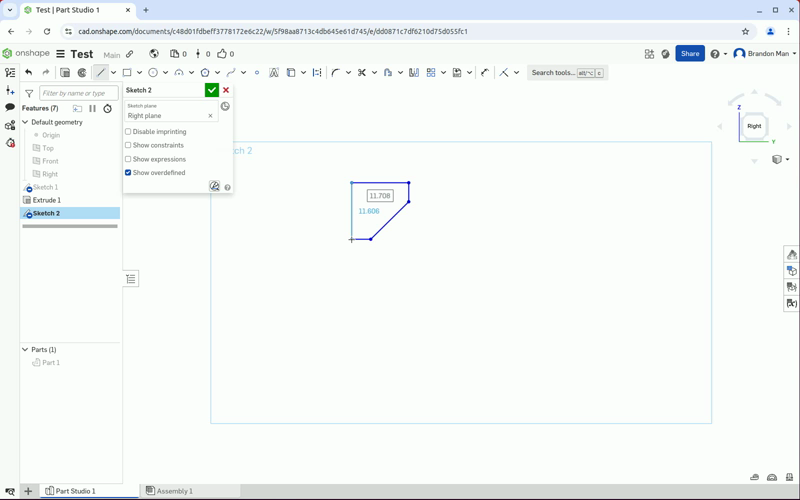
key_up(shift)
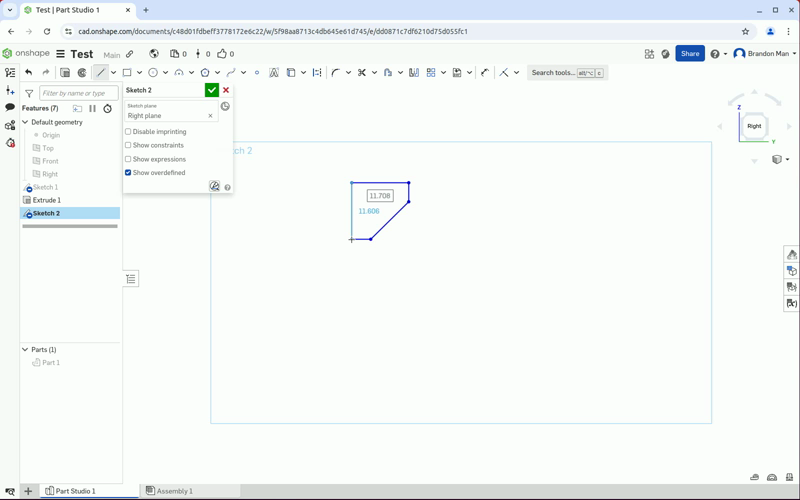
click(351, 239)
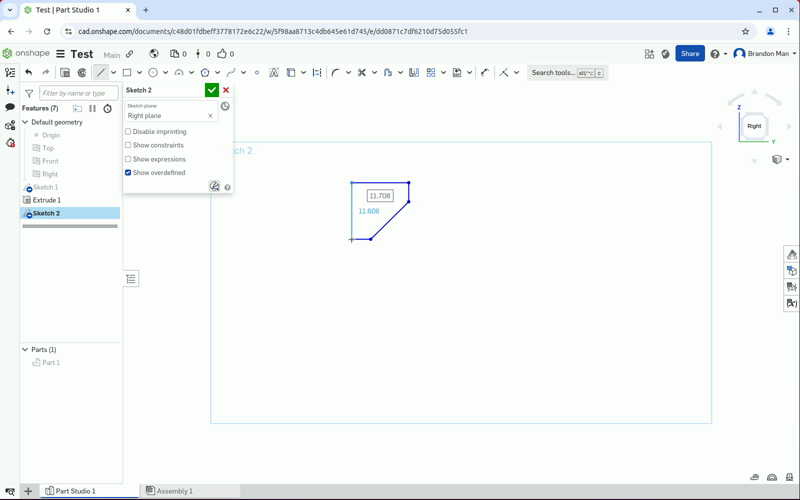
key(esc)
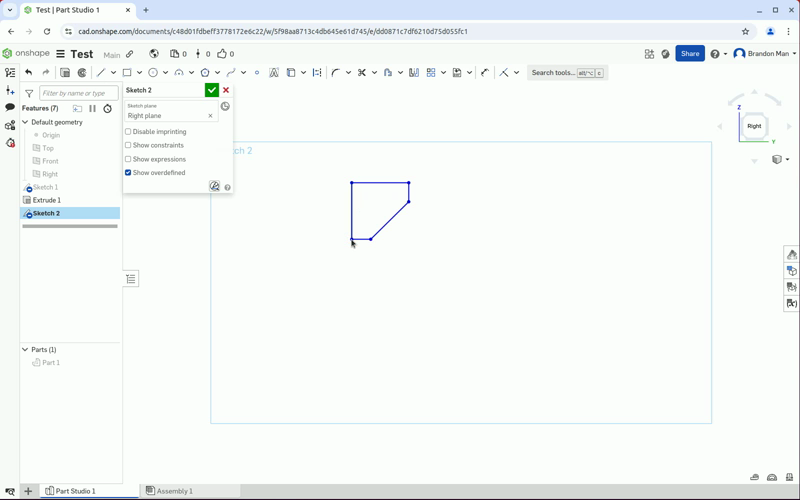
mouse_move(367, 227)
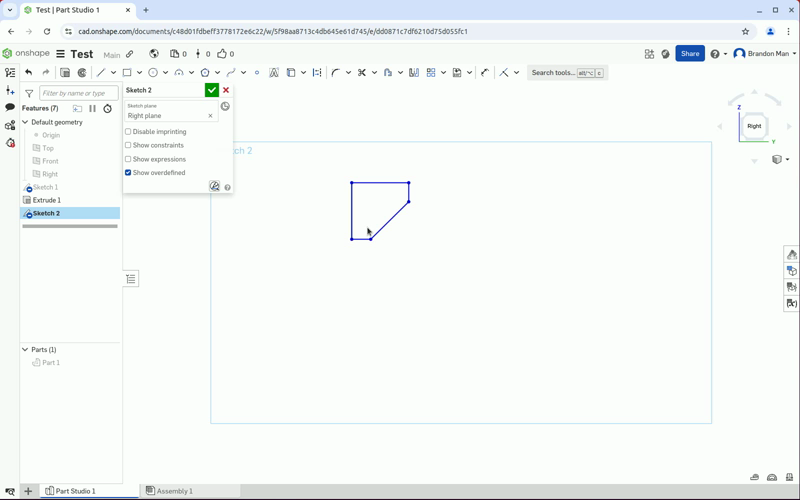
click(367, 227)
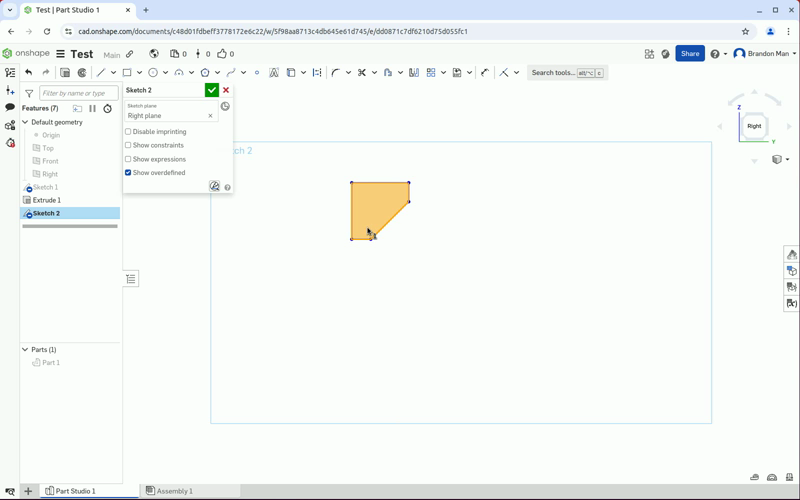
mouse_move(73, 352)
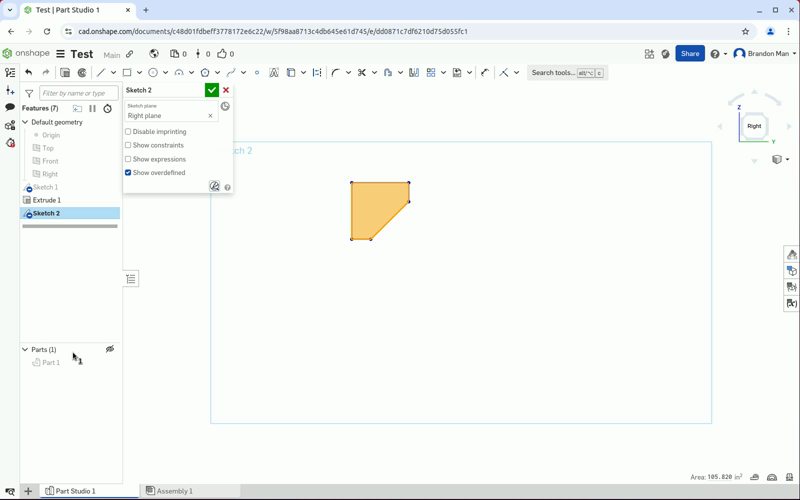
key(shift+y)
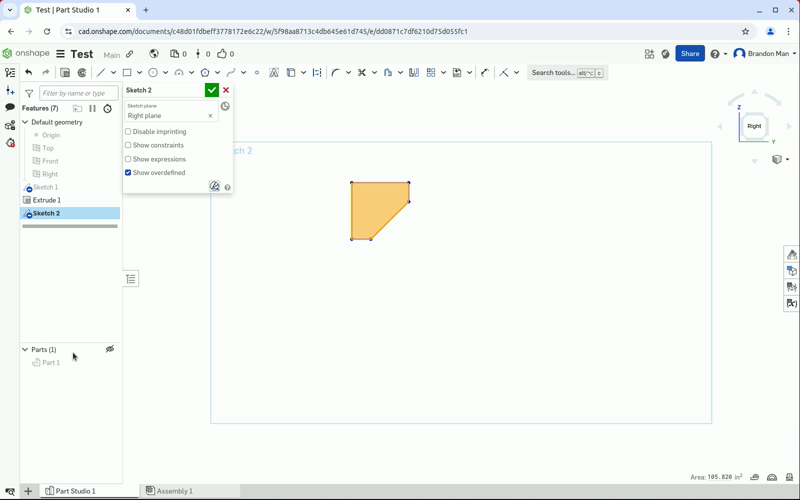
key(shift+e)
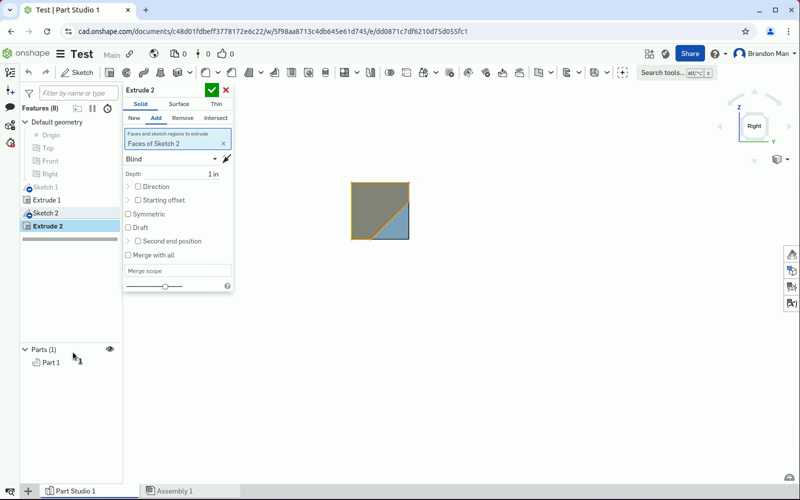
mouse_move(143, 106)
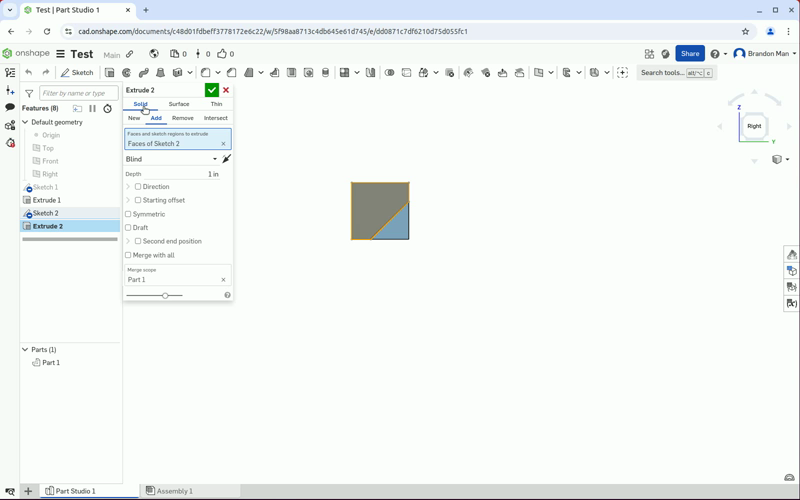
click(143, 106)
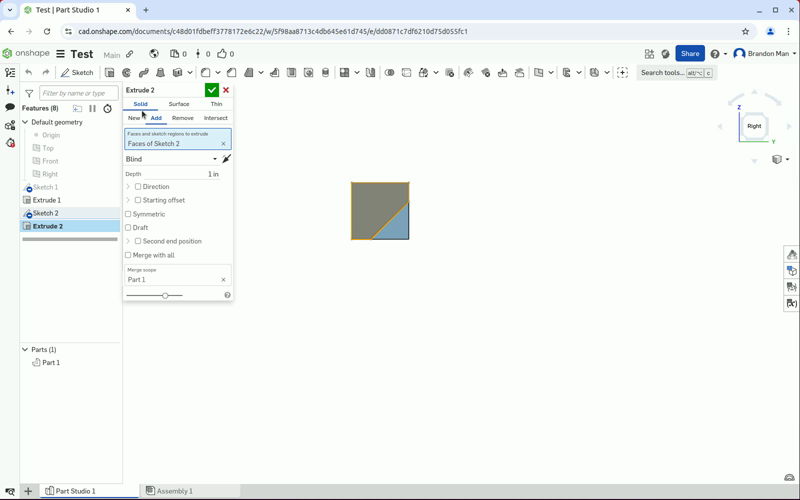
mouse_move(137, 120)
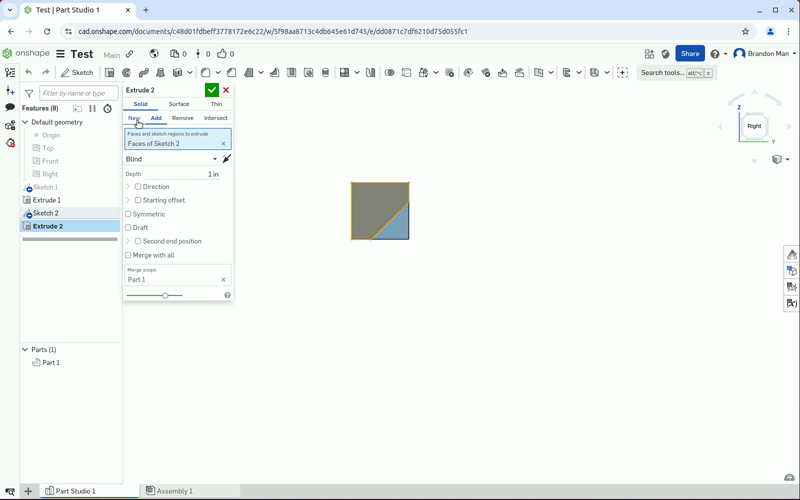
click(137, 120)
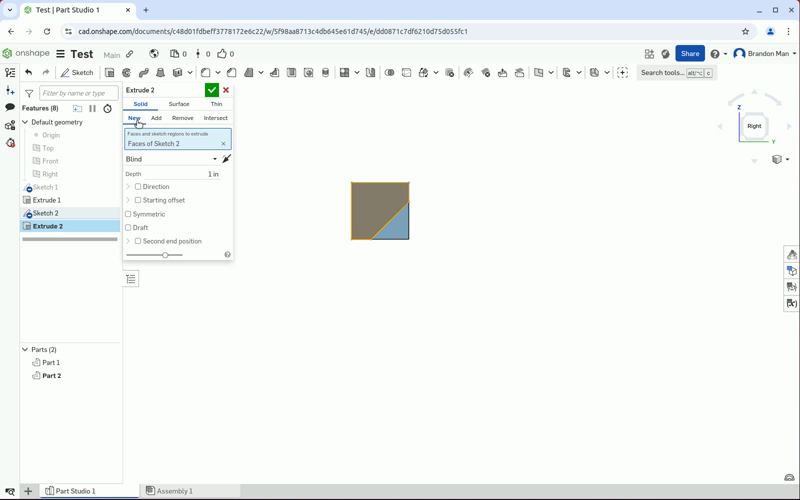
key(tab, 4)
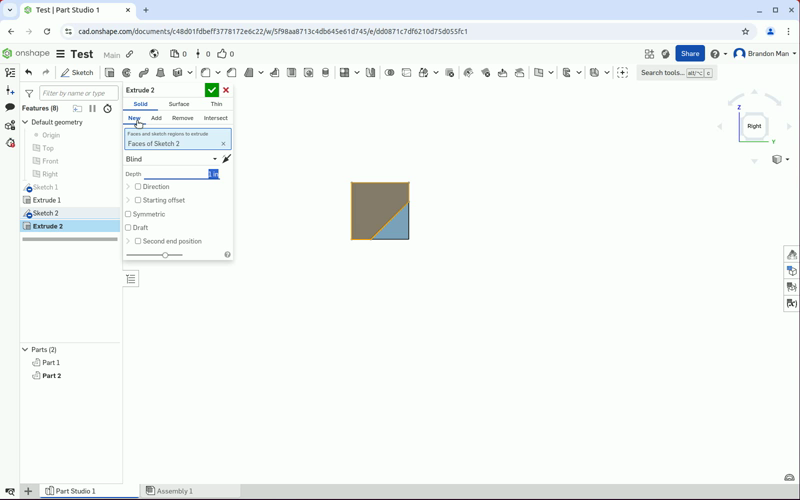
text(11.554)
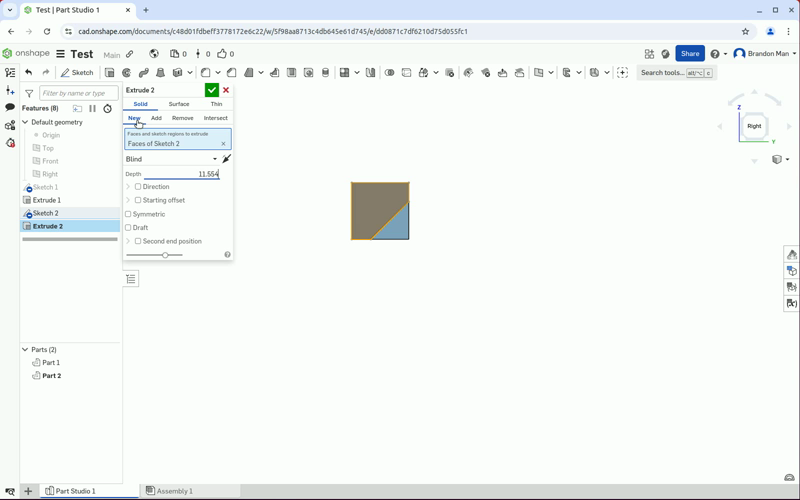
key(enter)
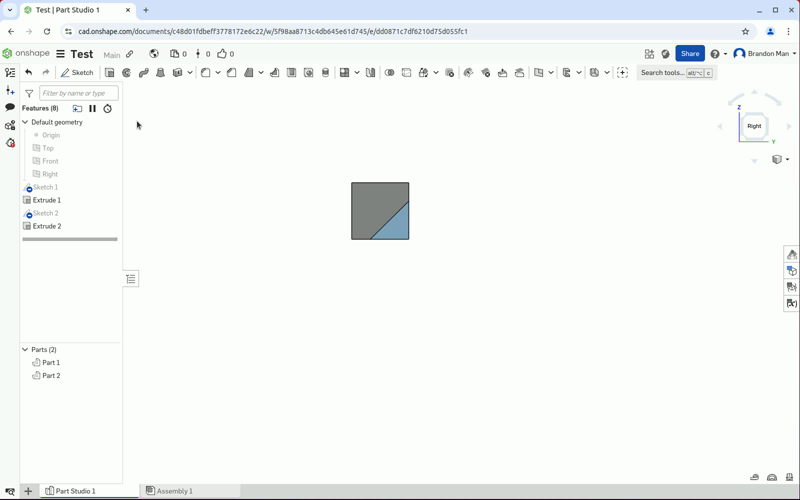
key(shift+h)
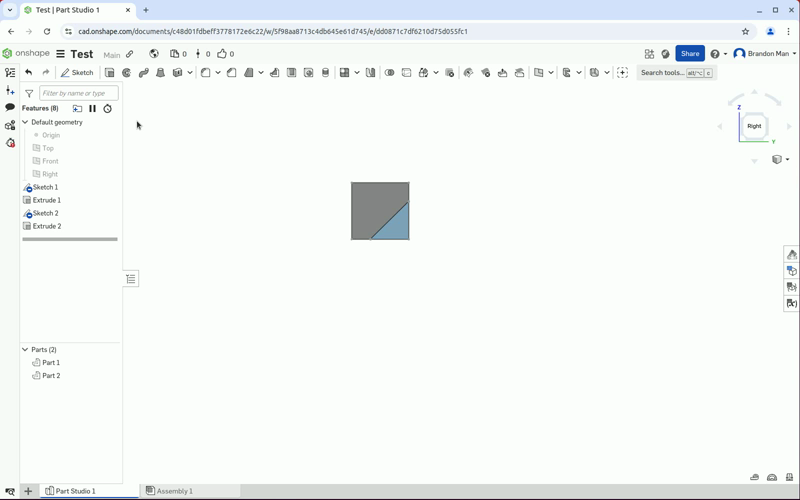
key(shift+h)
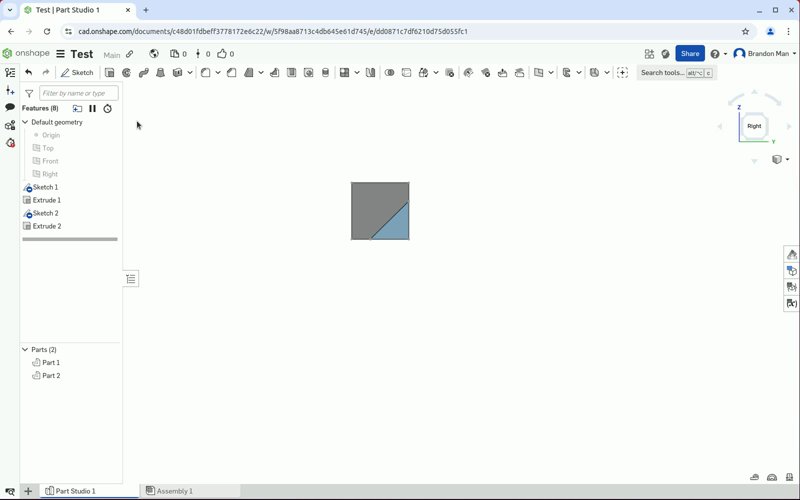
key(shift+7)
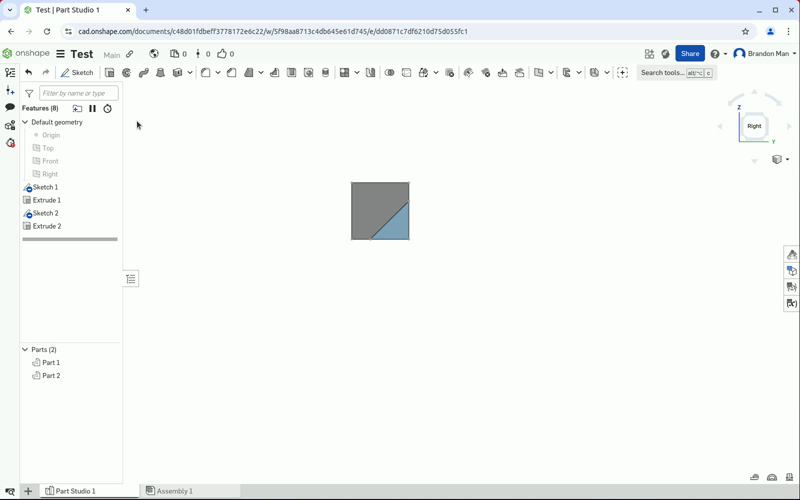
key(right, 2)
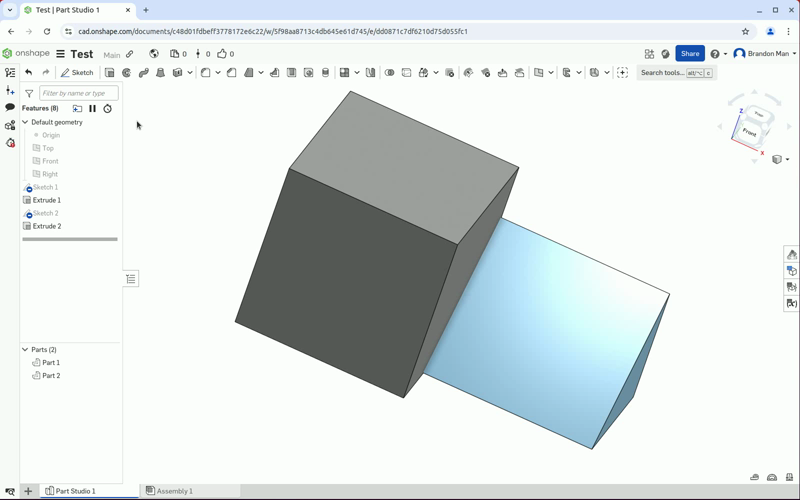
key(down, 2)
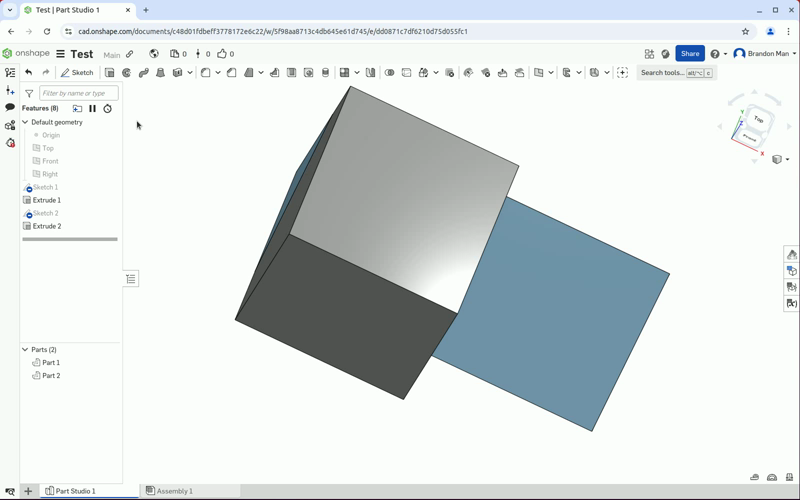
key(up, 2)
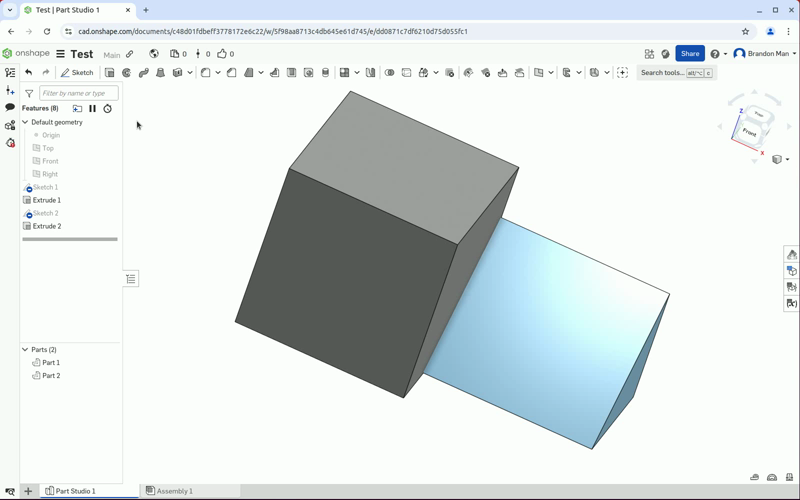
key(left, 2)
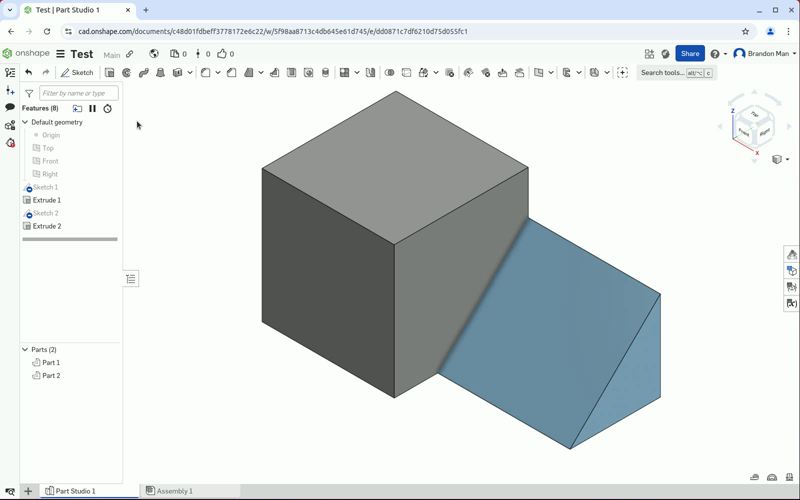
mouse_move(73, 189)
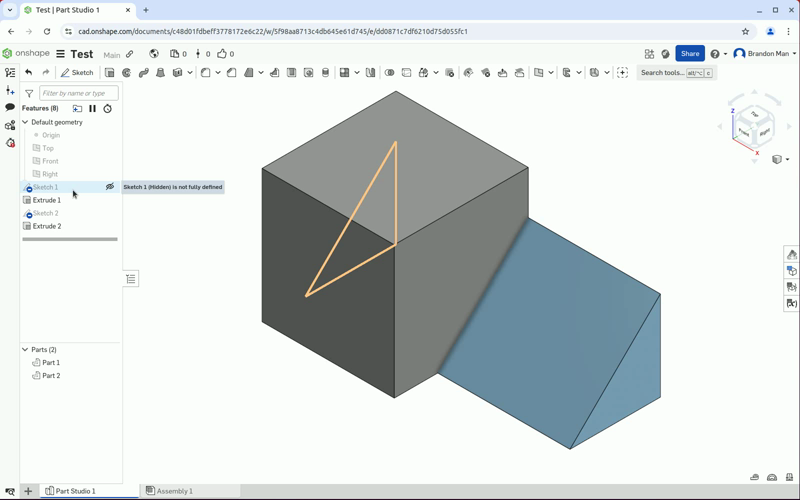
click(73, 189)